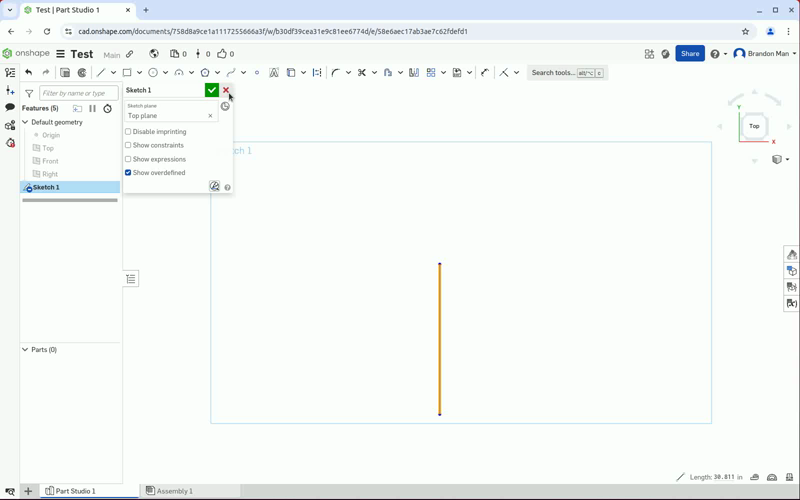
key(shift+h)
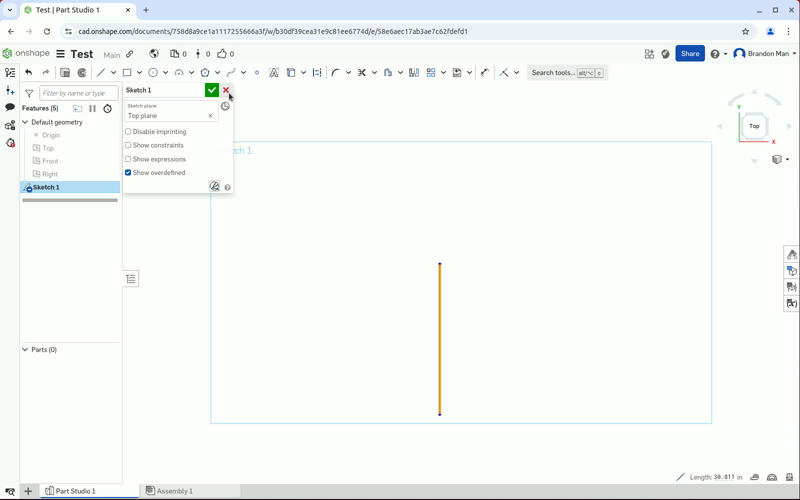
key(shift+s)
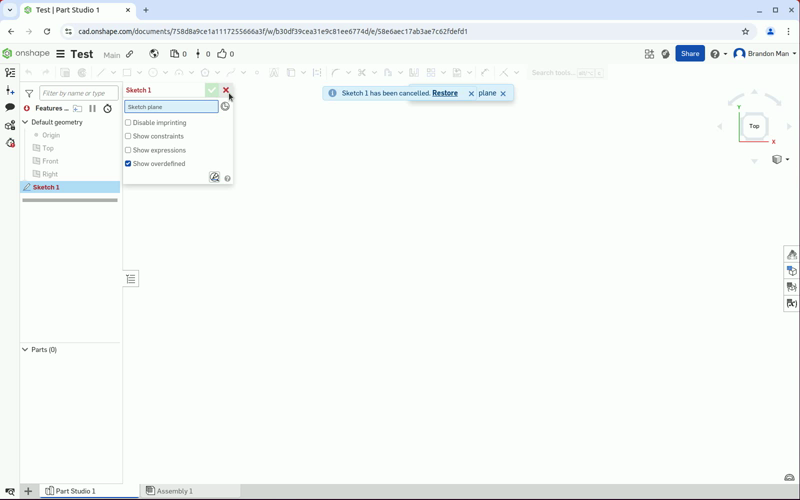
mouse_move(73, 150)
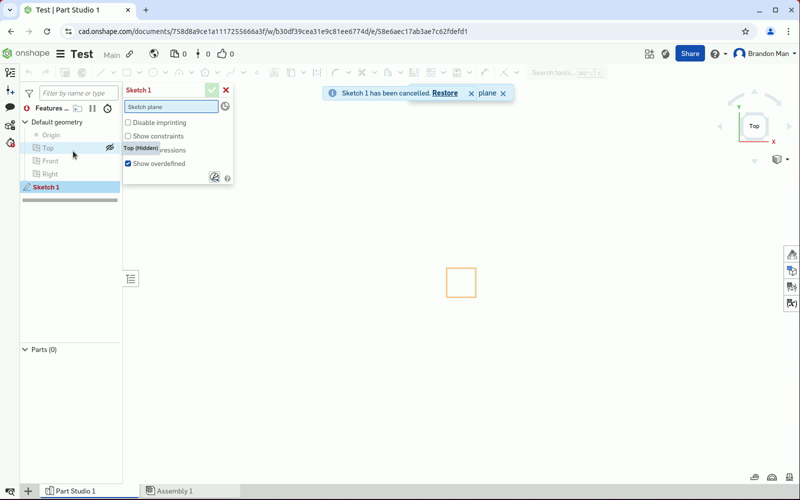
click(73, 150)
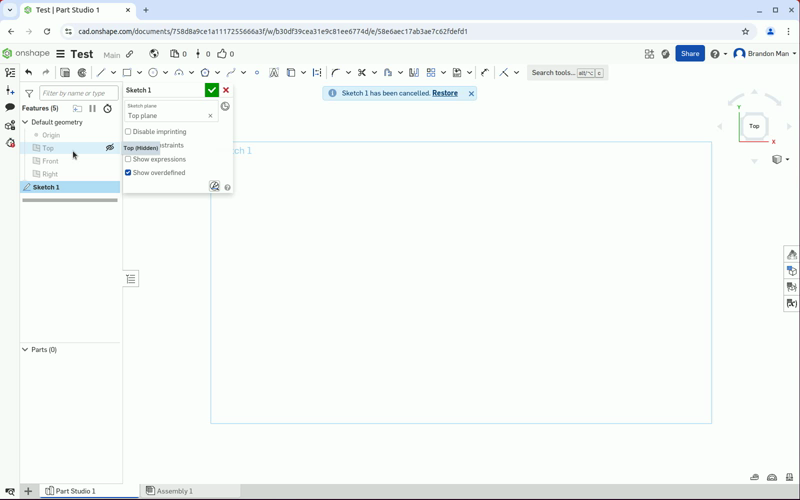
mouse_move(73, 352)
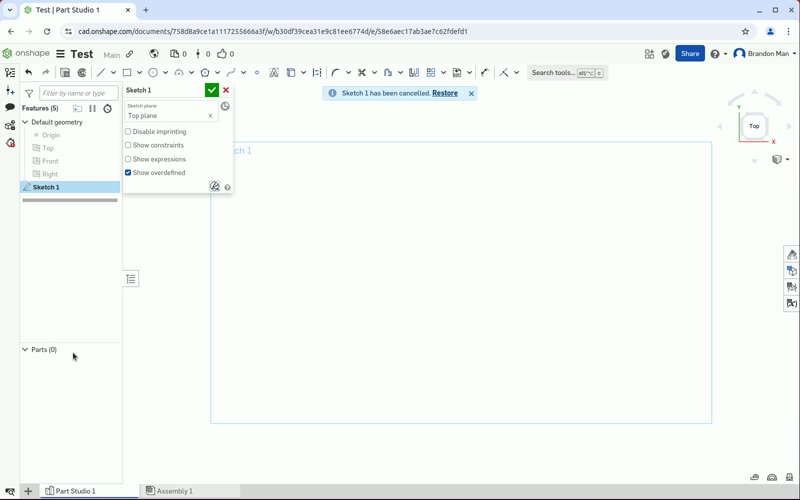
key(y)
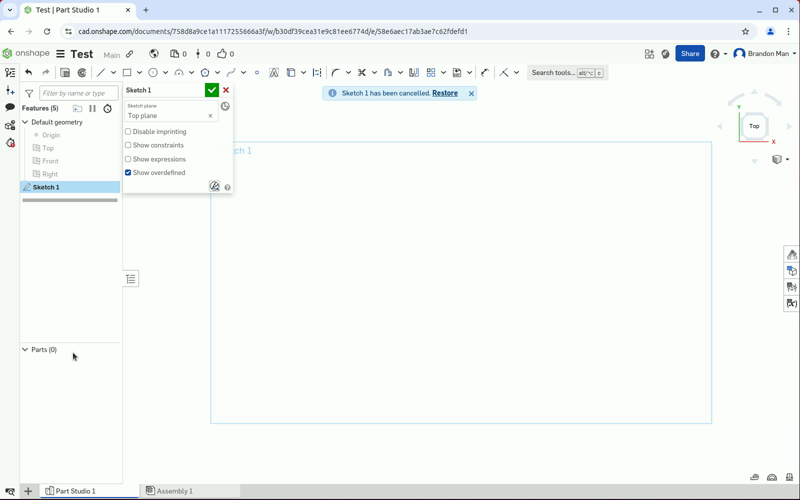
key(l)
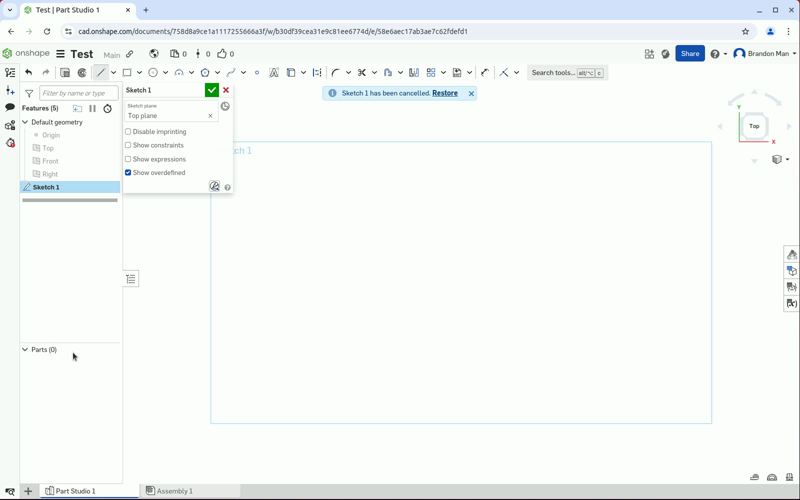
key_down(shift)
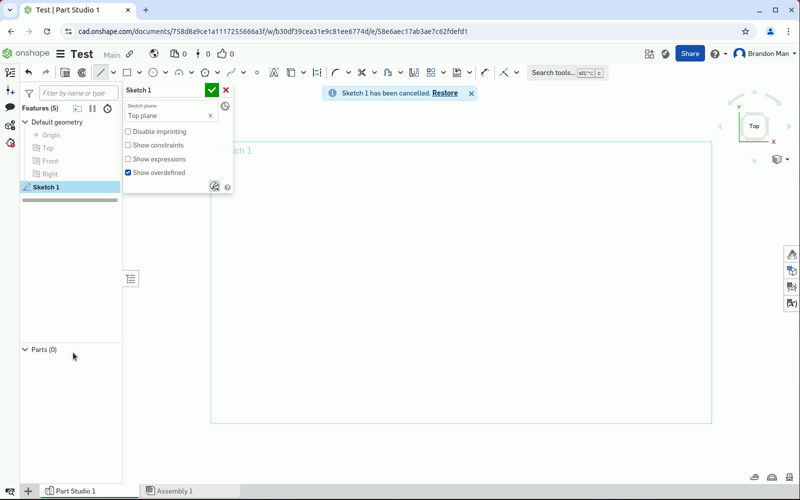
mouse_move(460, 282)
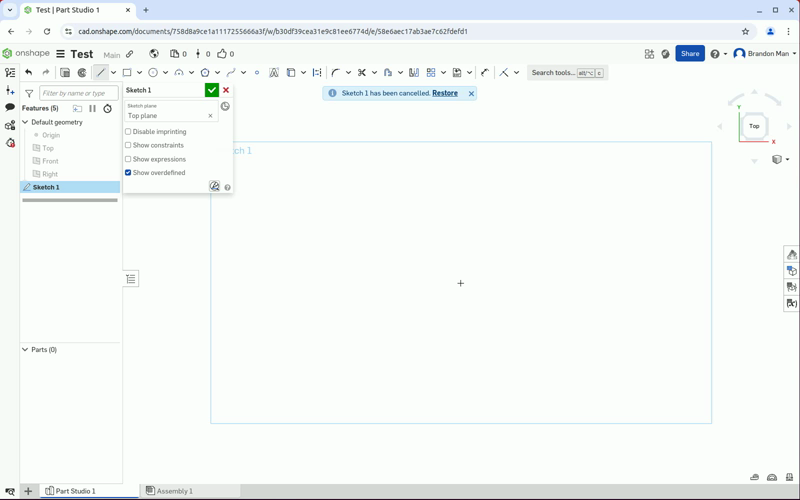
click(460, 282)
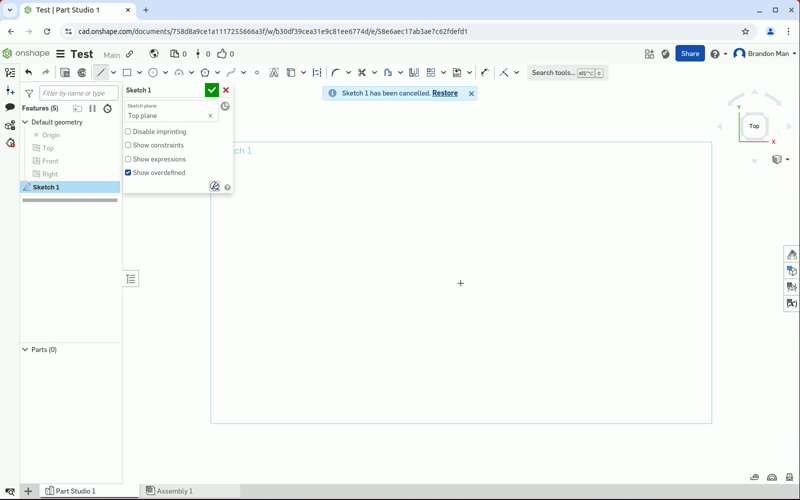
key_up(shift)
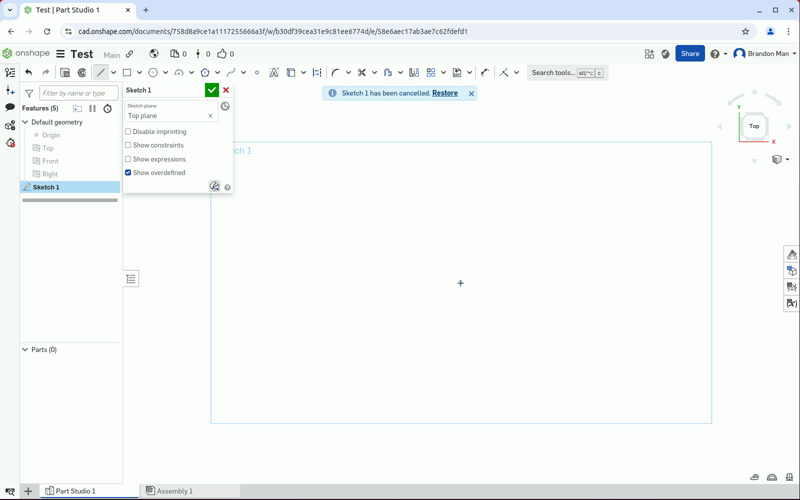
key_down(shift)
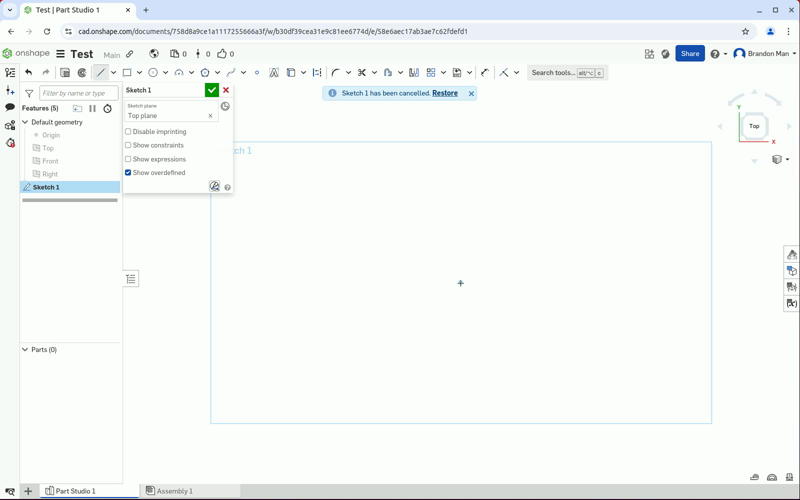
mouse_move(566, 282)
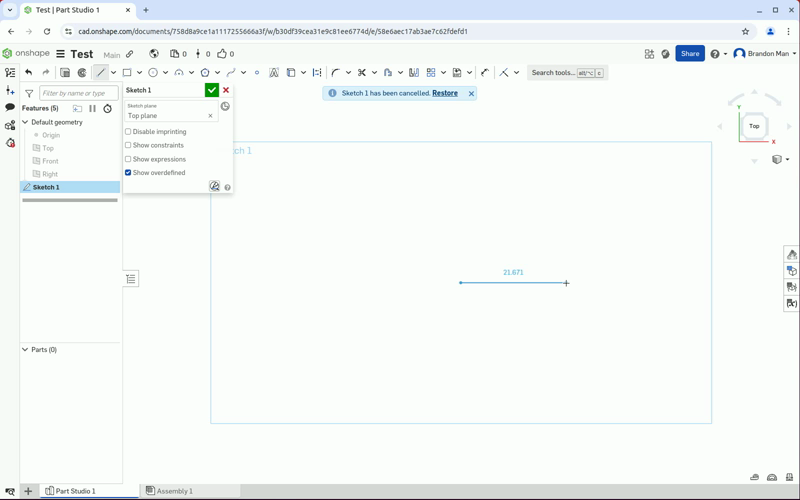
click(566, 282)
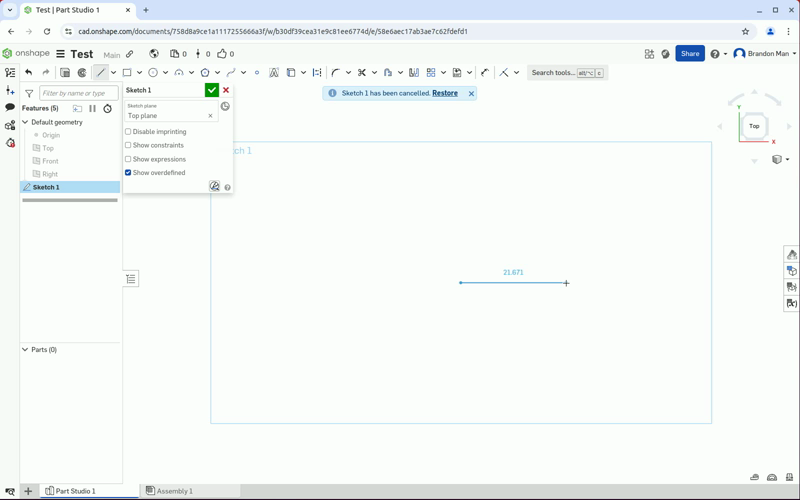
key_up(shift)
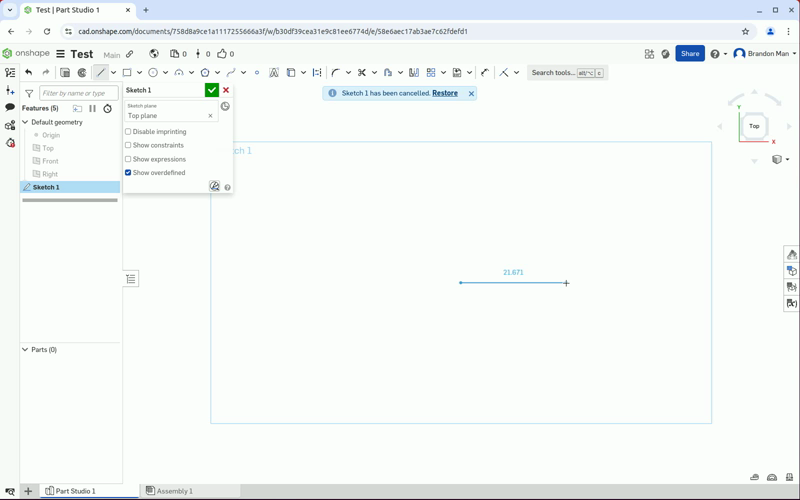
key_down(shift)
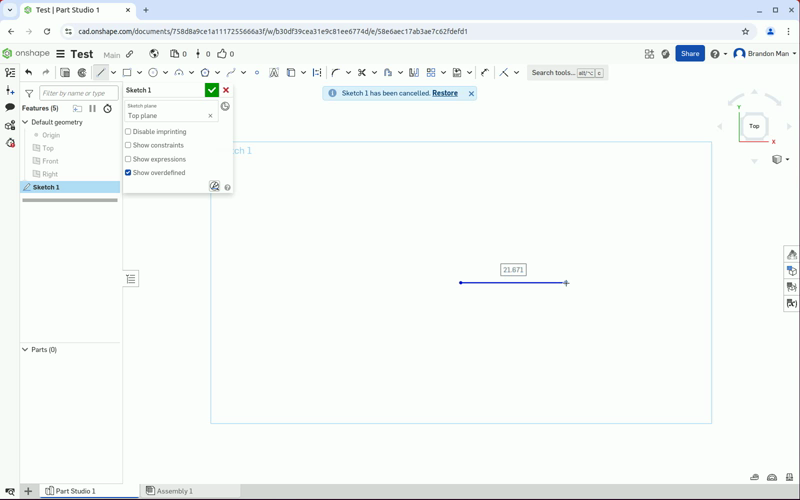
mouse_move(589, 282)
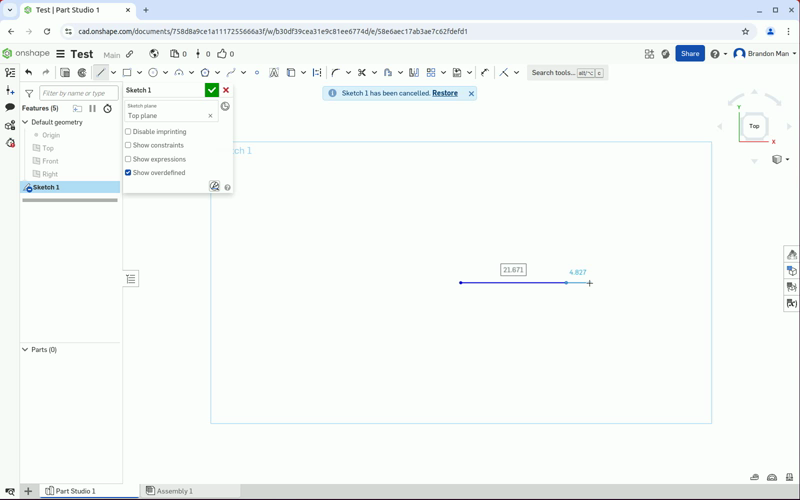
mouse_move(566, 235)
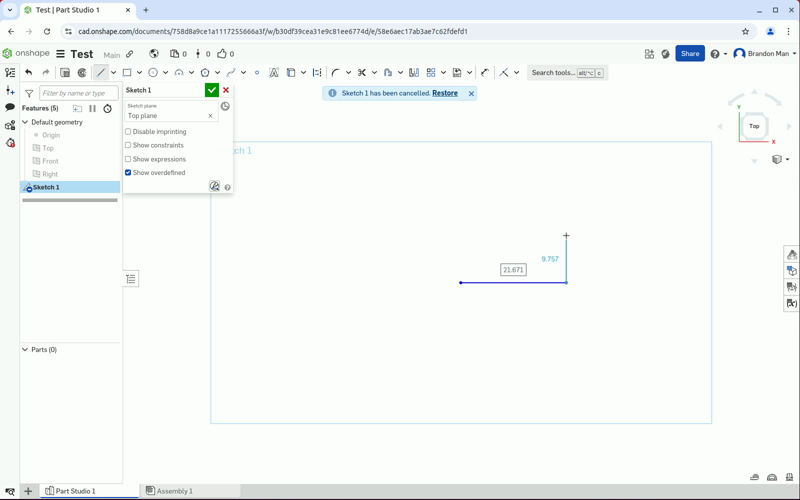
click(566, 235)
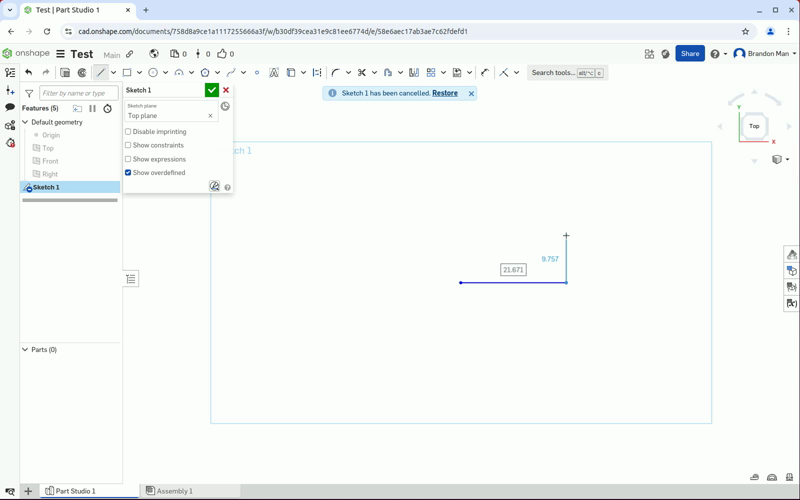
key_up(shift)
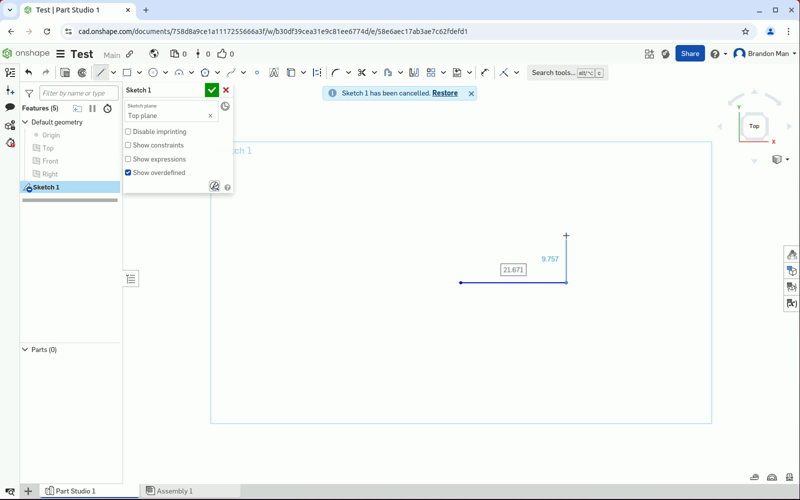
key_down(shift)
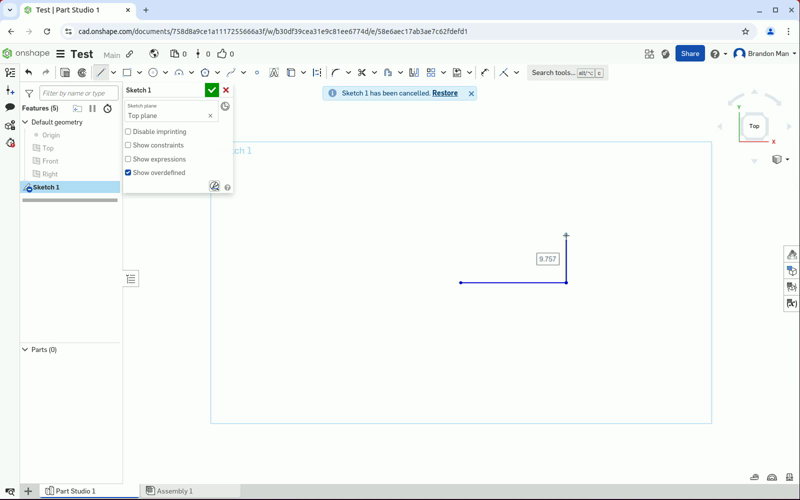
mouse_move(460, 235)
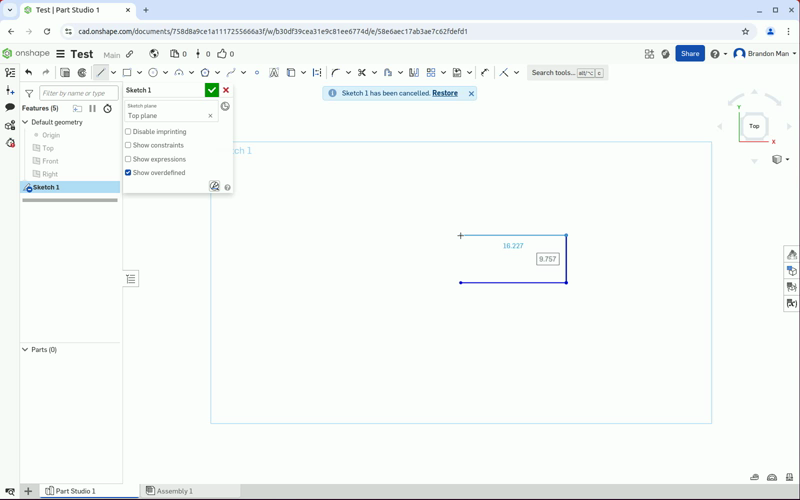
click(460, 235)
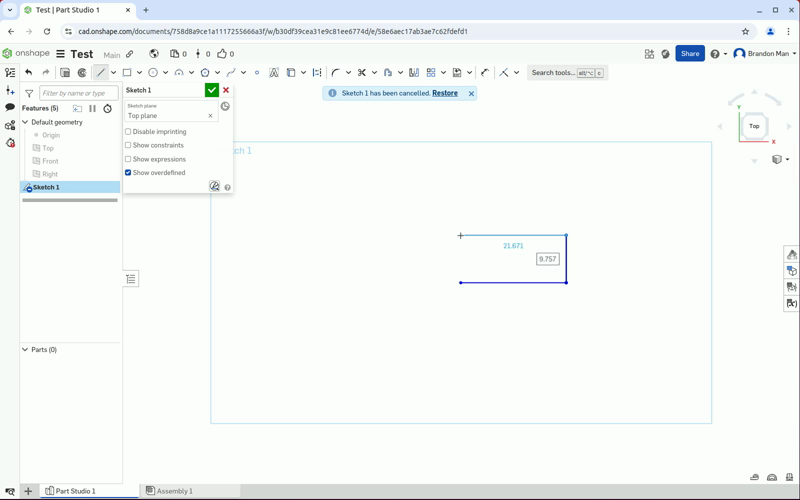
key_up(shift)
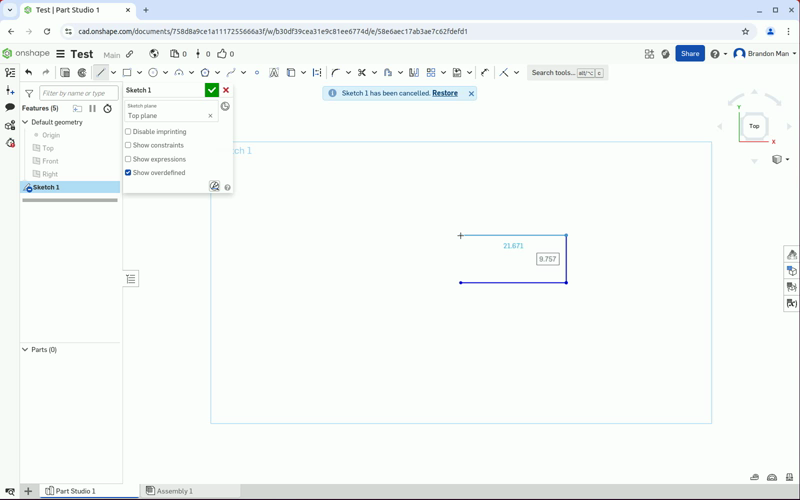
mouse_move(490, 235)
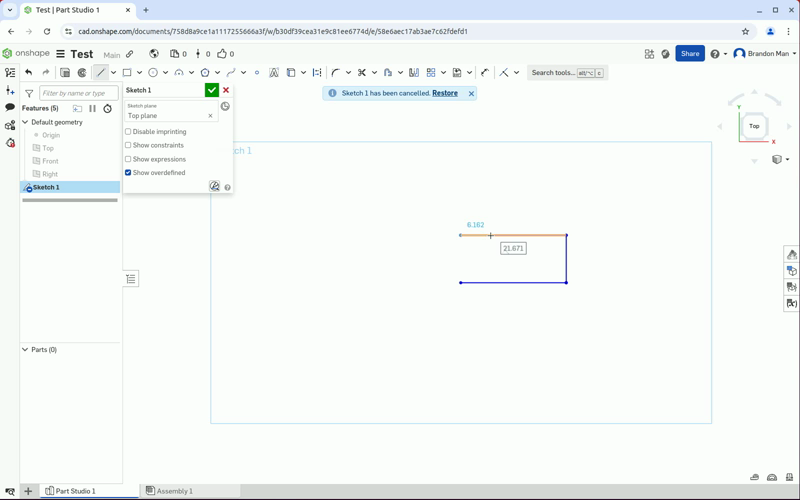
key_down(shift)
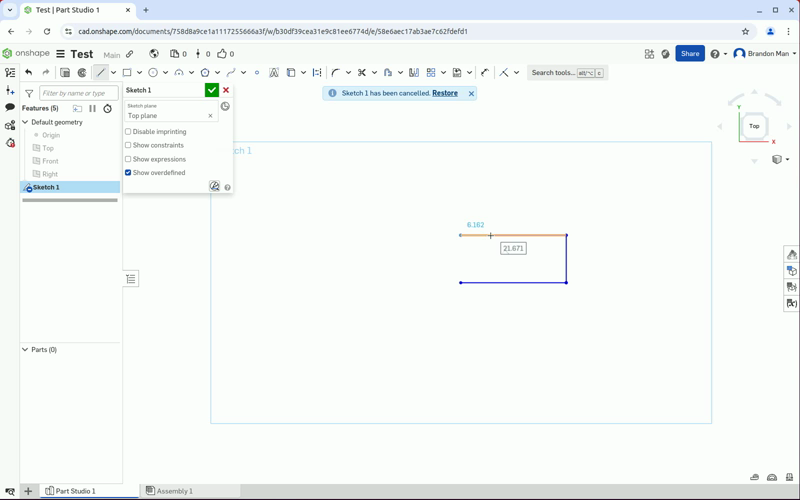
mouse_move(460, 282)
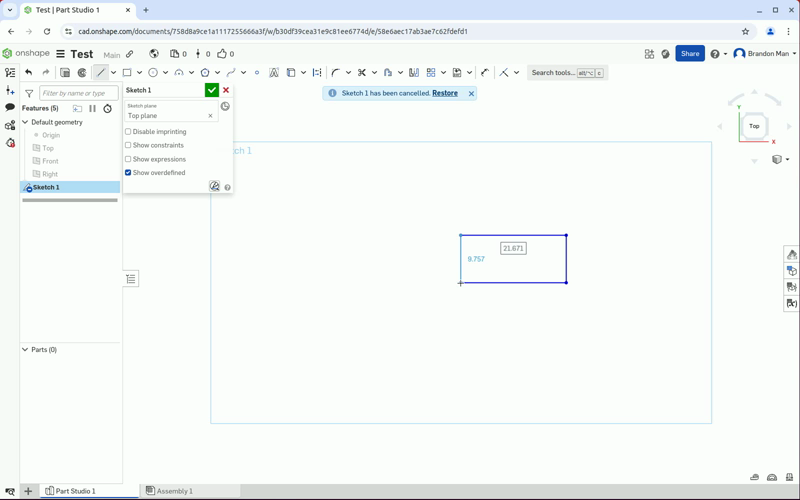
key_up(shift)
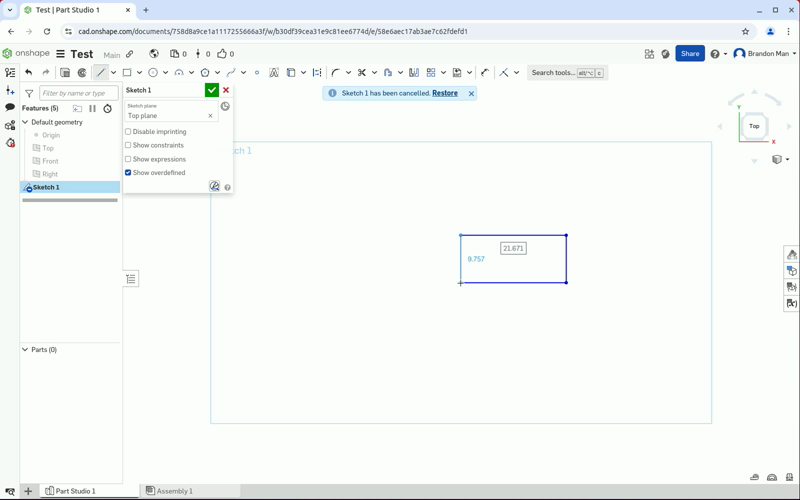
click(460, 282)
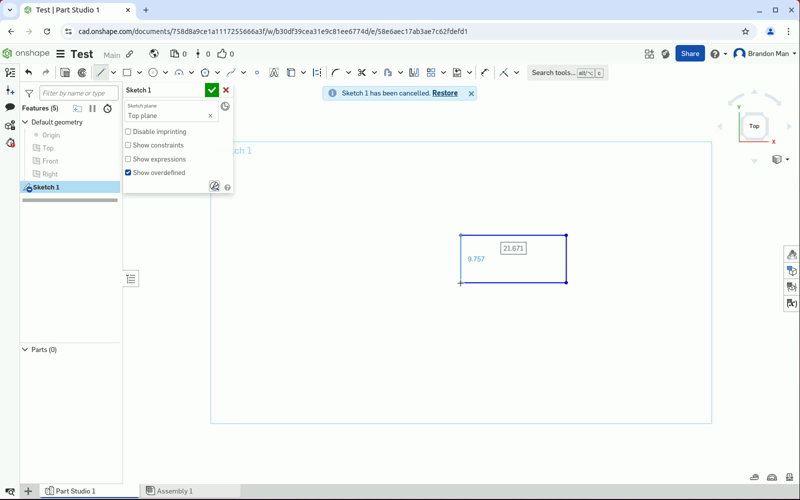
key(esc)
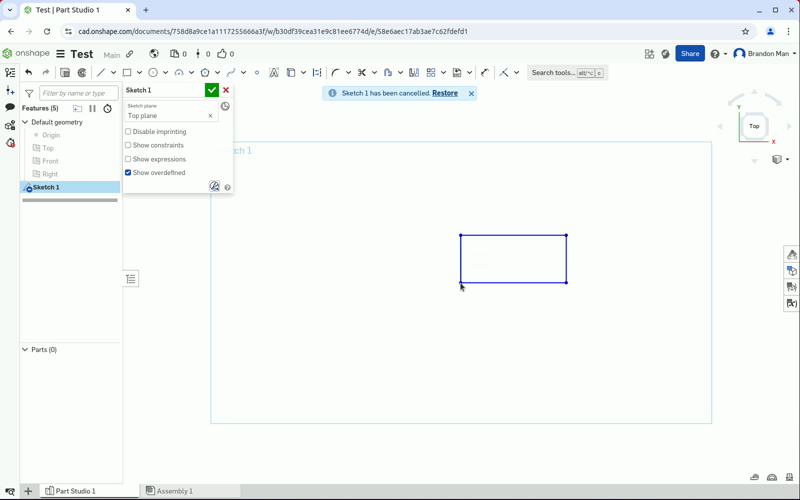
mouse_move(498, 256)
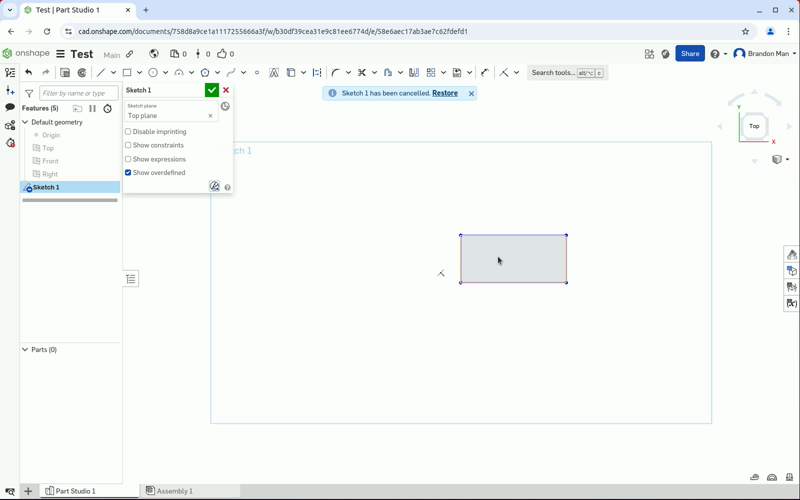
click(498, 256)
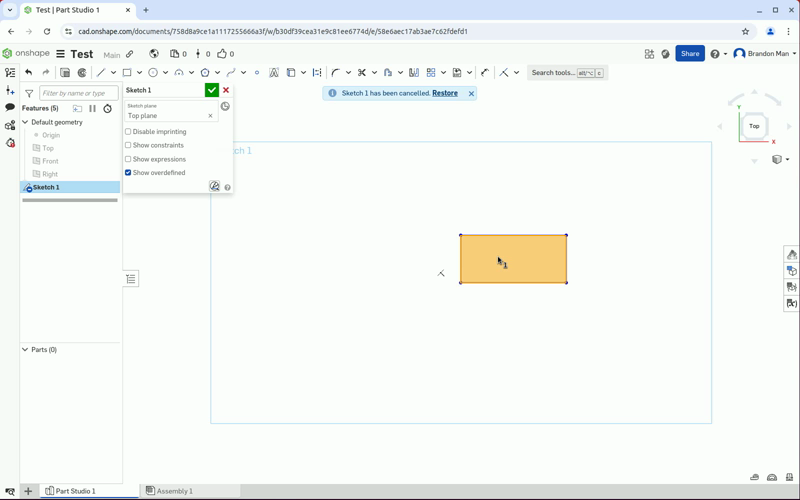
mouse_move(73, 352)
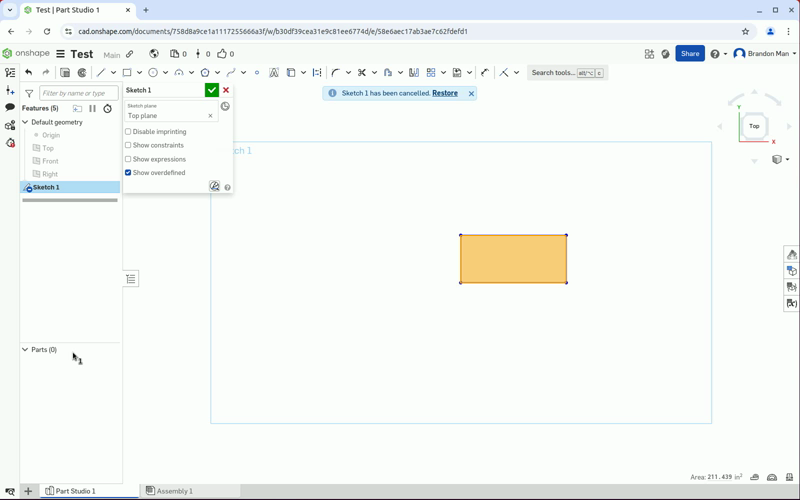
key(shift+y)
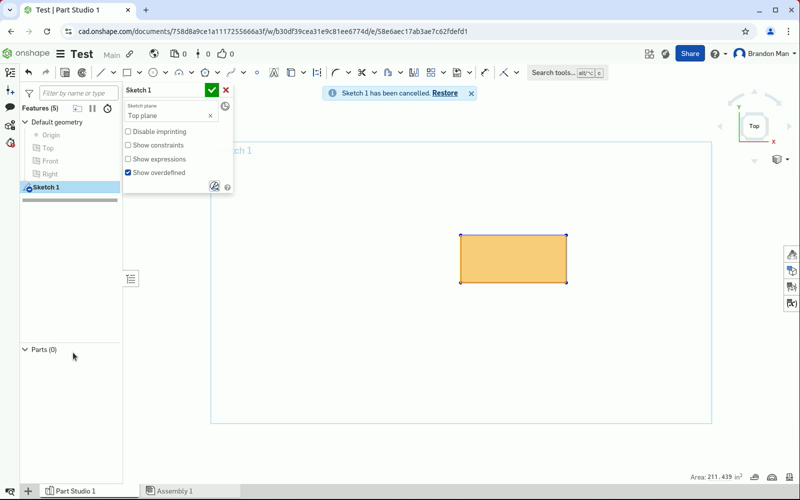
key(shift+e)
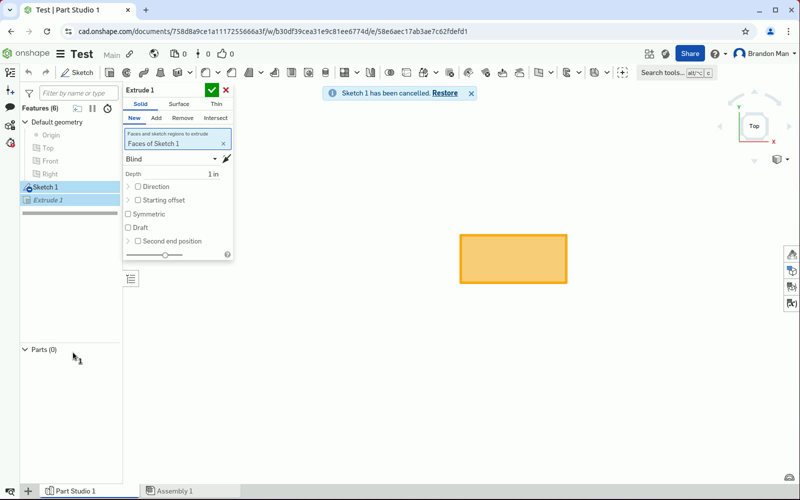
mouse_move(143, 106)
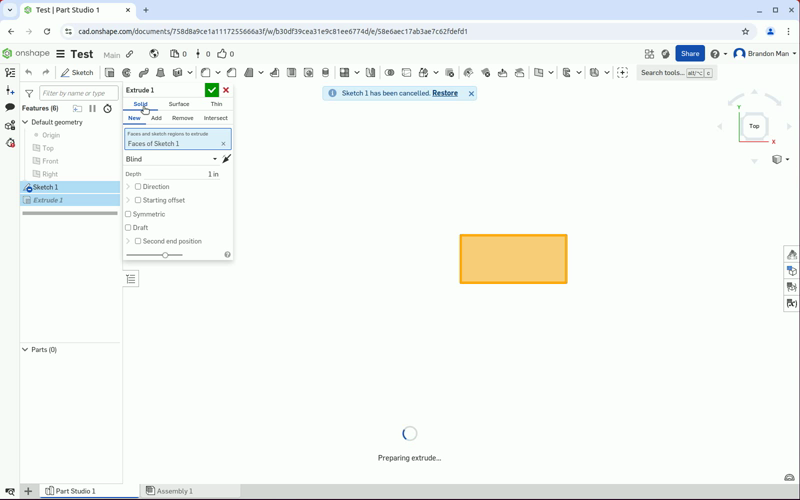
click(143, 106)
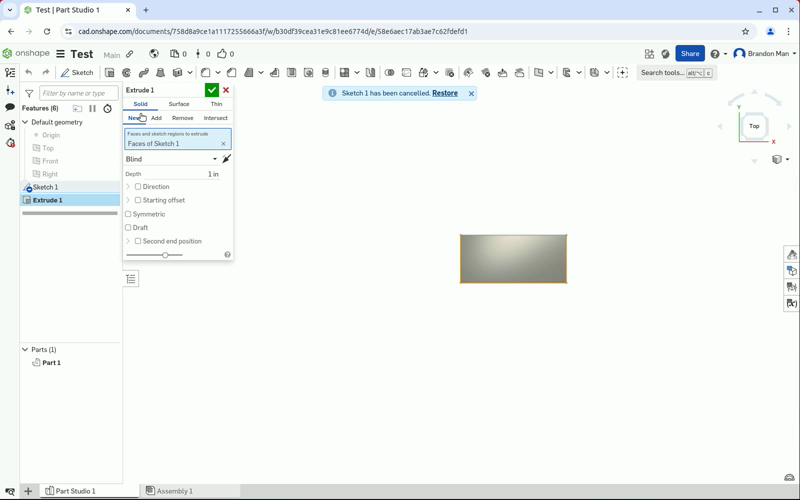
mouse_move(137, 120)
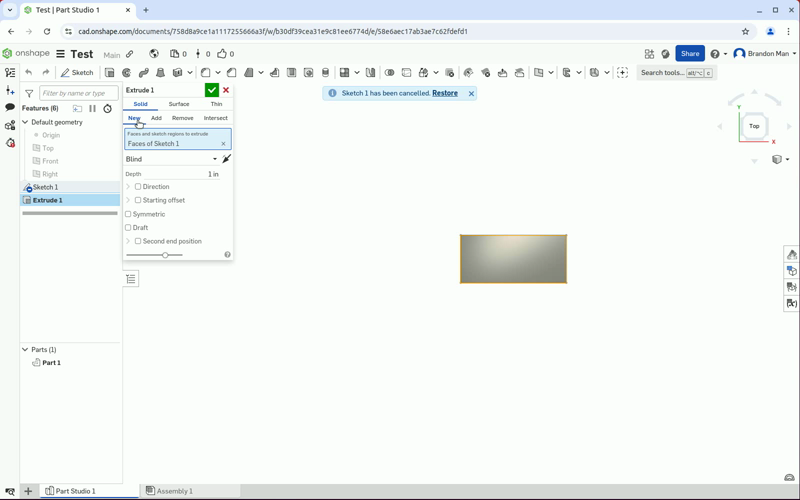
click(137, 120)
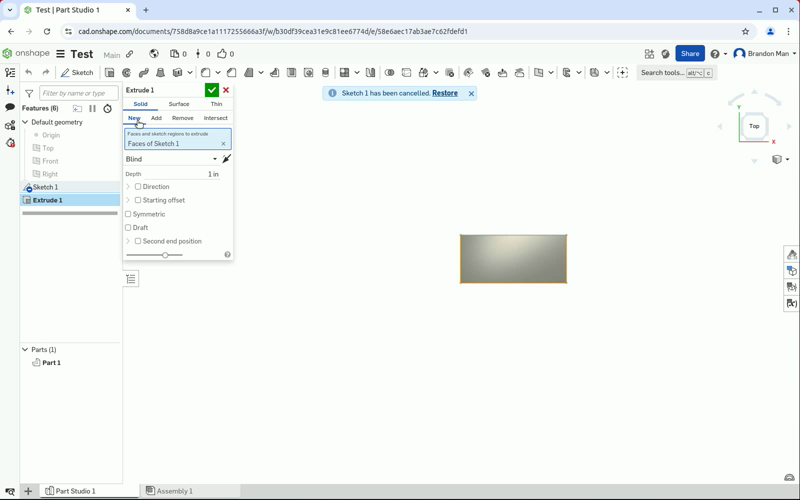
key(tab, 4)
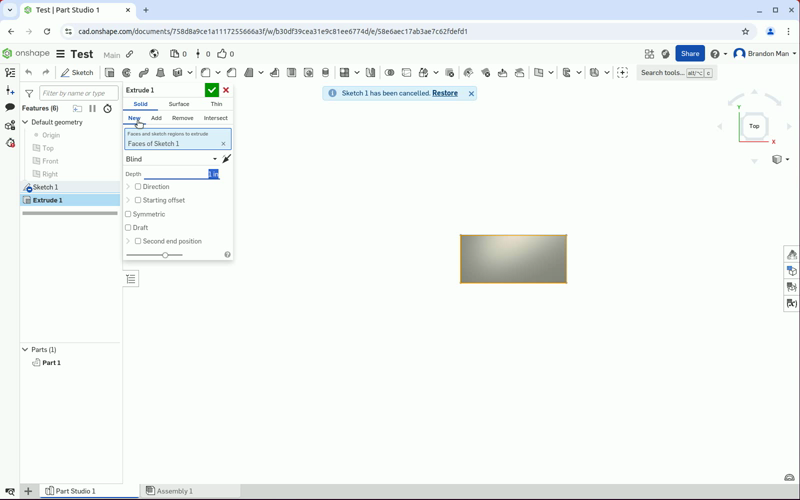
text(1.444)
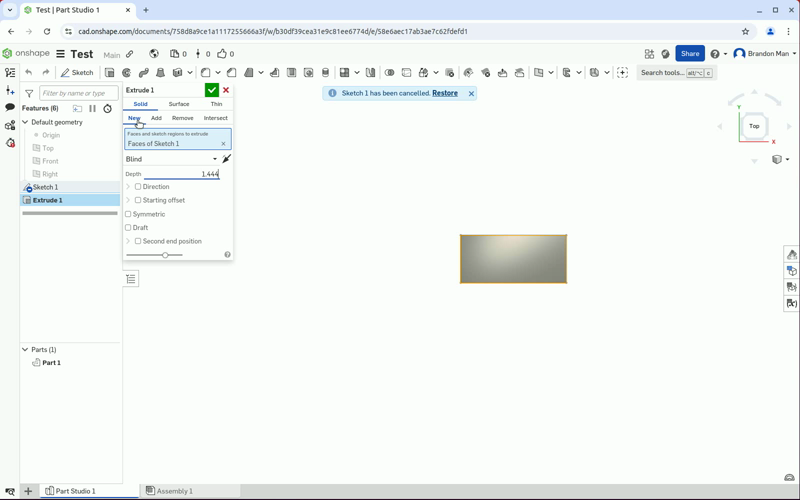
key(enter)
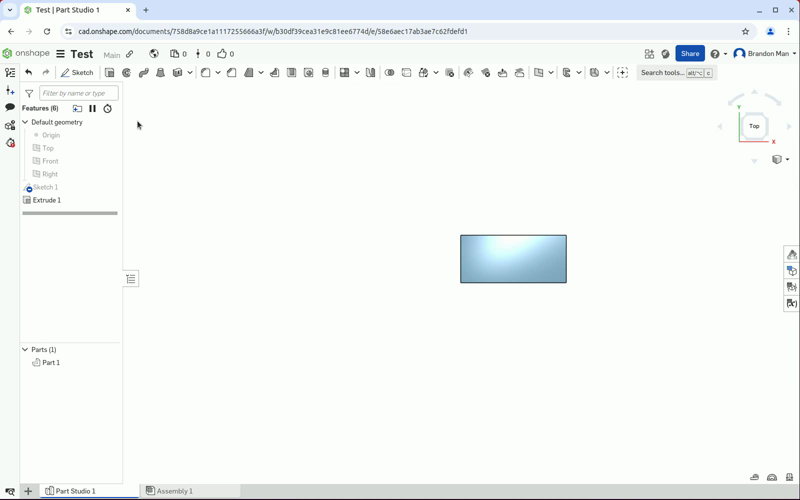
key(shift+h)
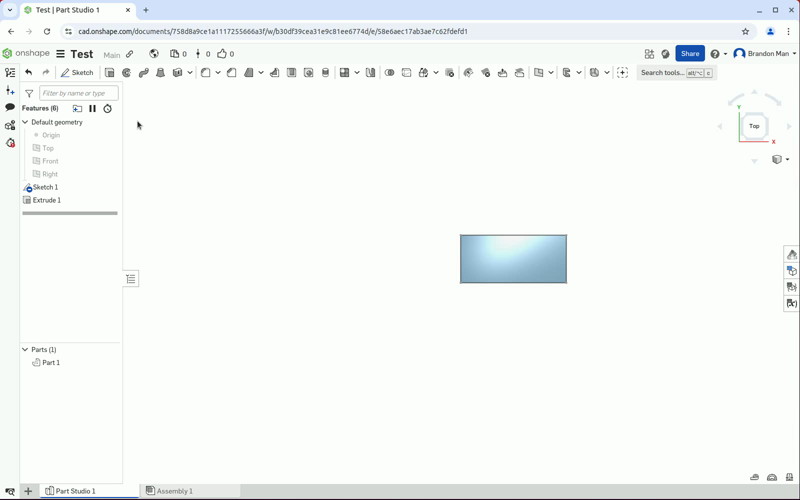
key(shift+h)
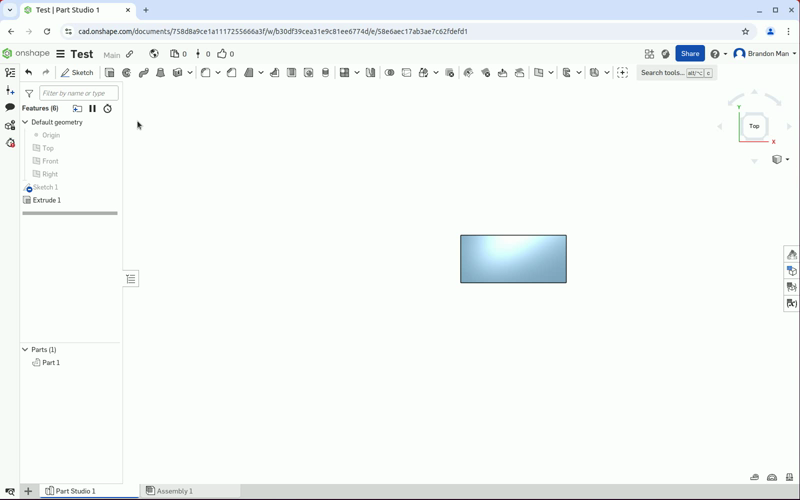
mouse_move(73, 189)
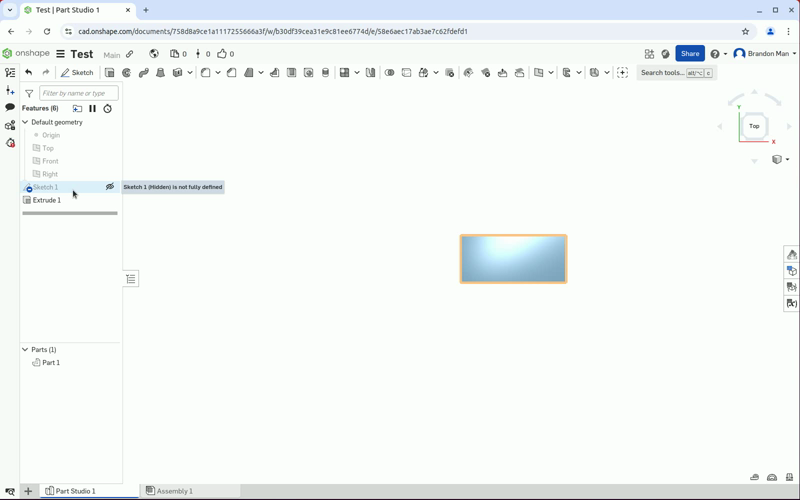
click(73, 189)
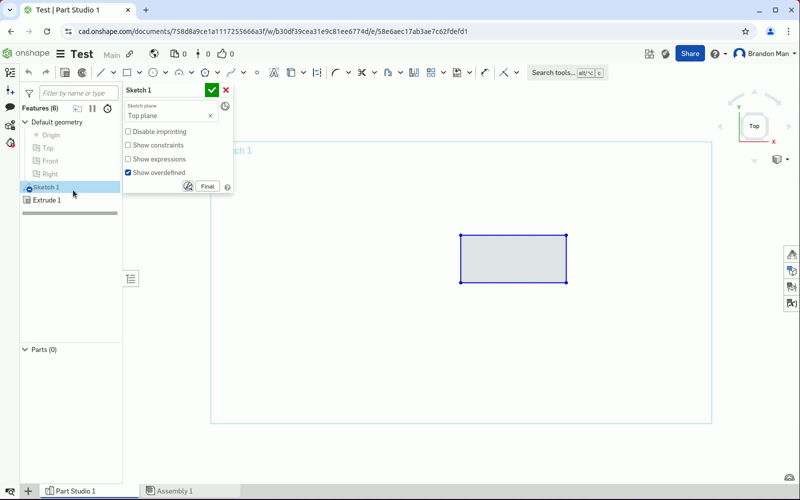
mouse_move(229, 92)
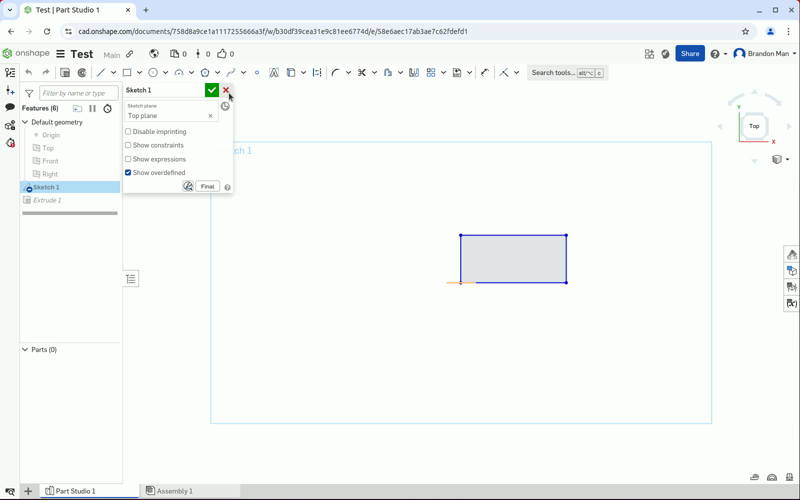
click(229, 92)
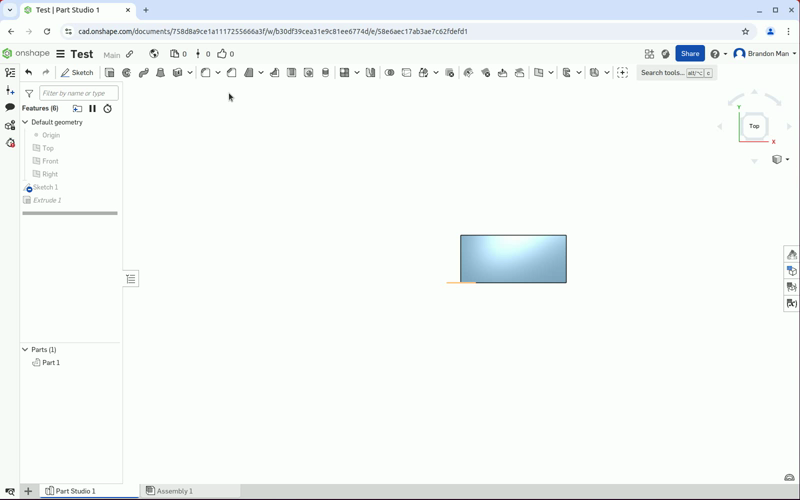
mouse_move(73, 352)
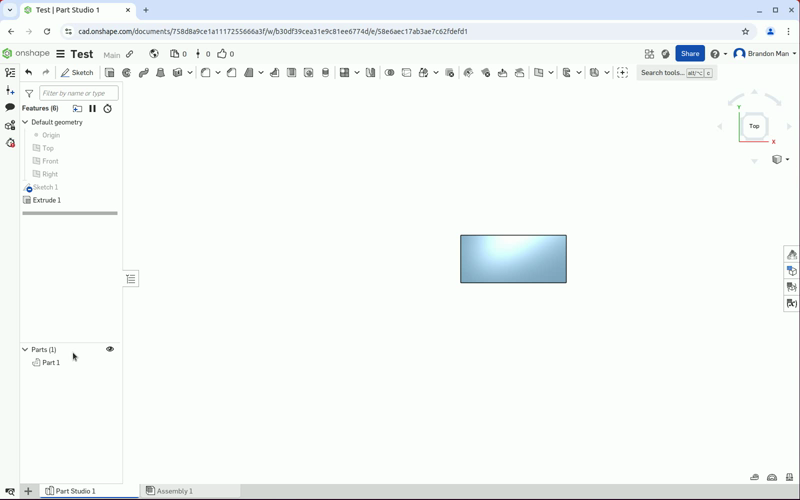
key(y)
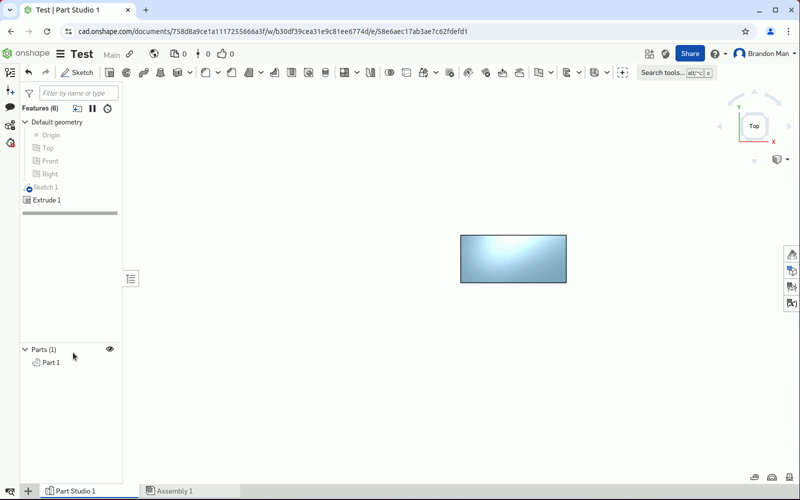
key(shift+p)
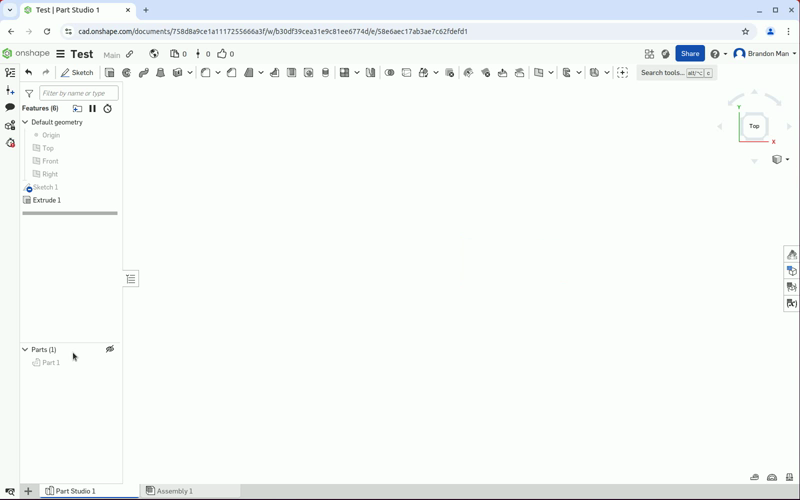
key(space)
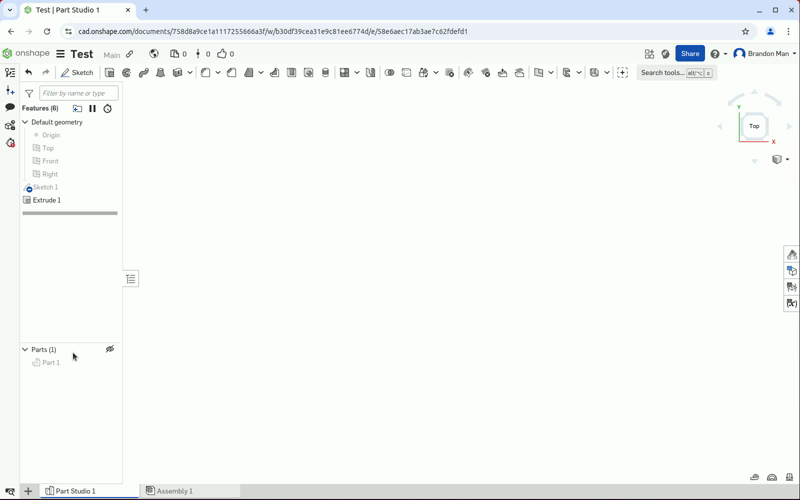
key_down(shift)
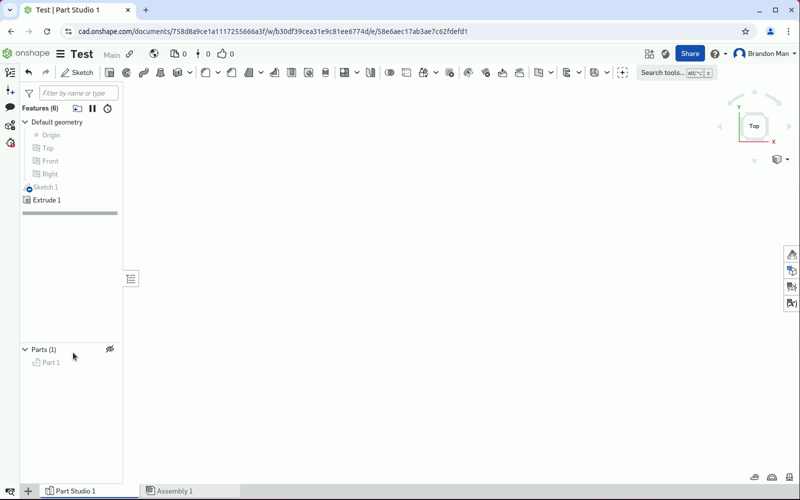
key(up)
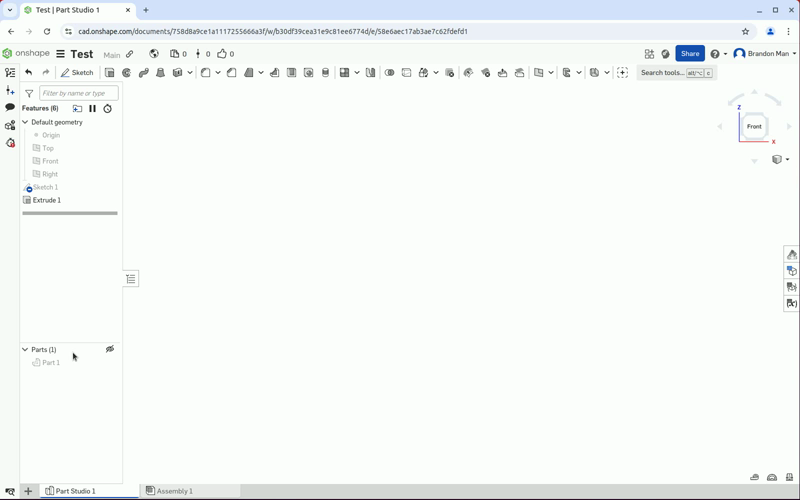
key_up(shift)
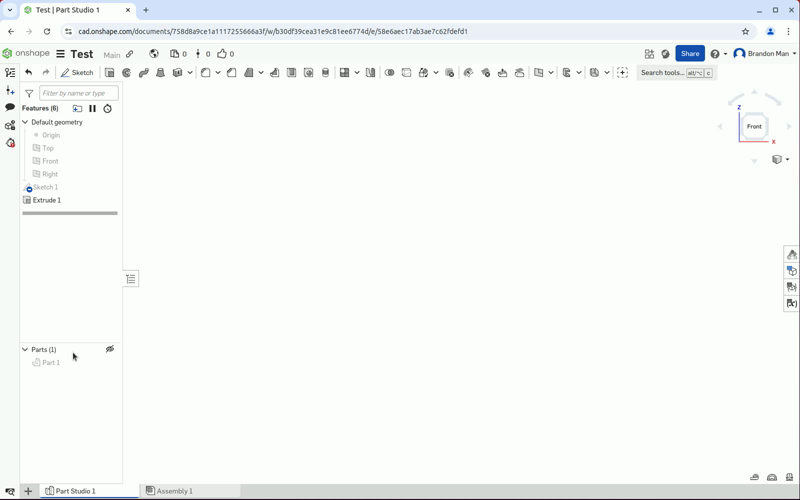
key(space)
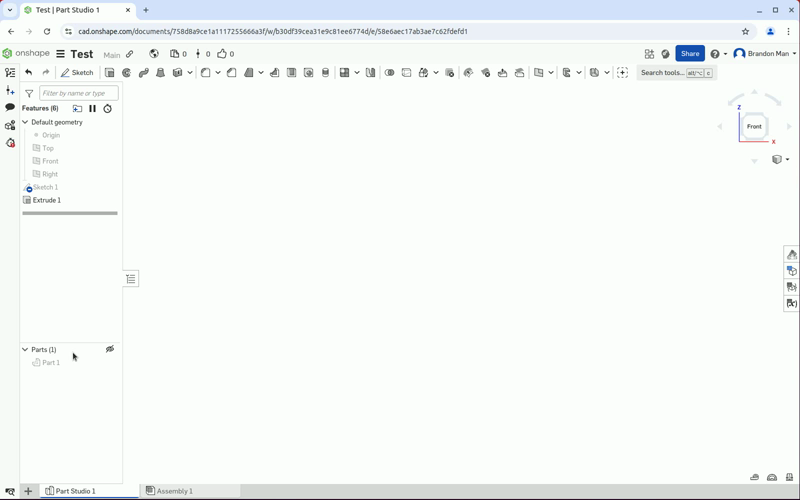
key_down(shift)
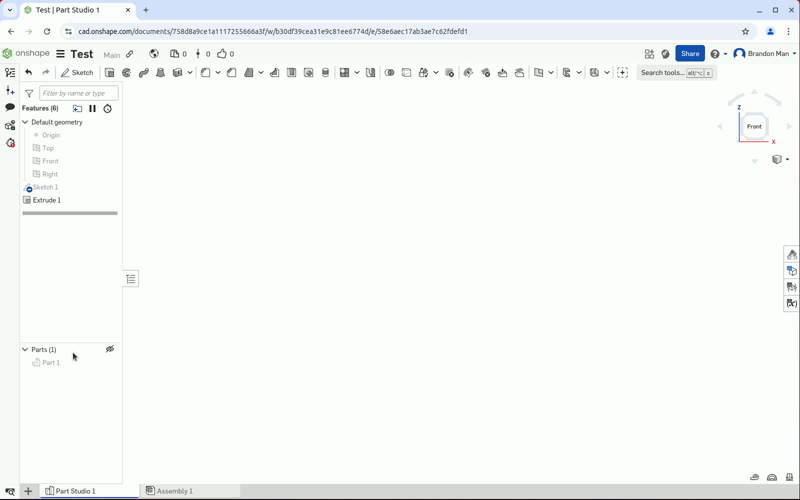
key(left)
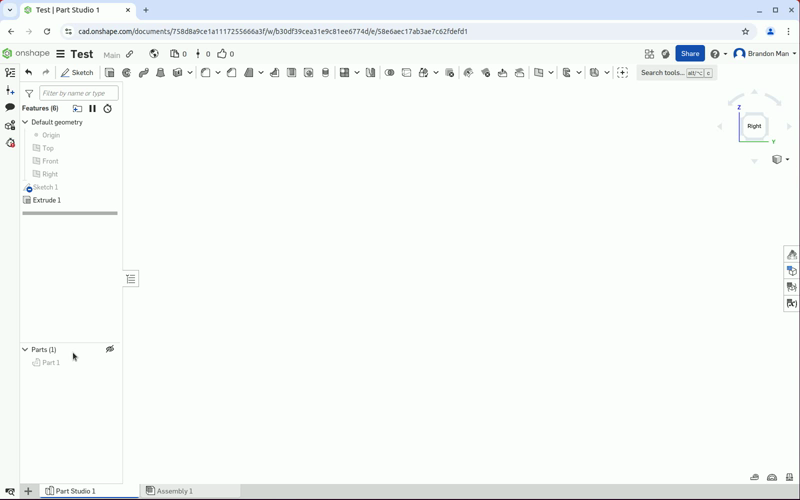
key_up(shift)
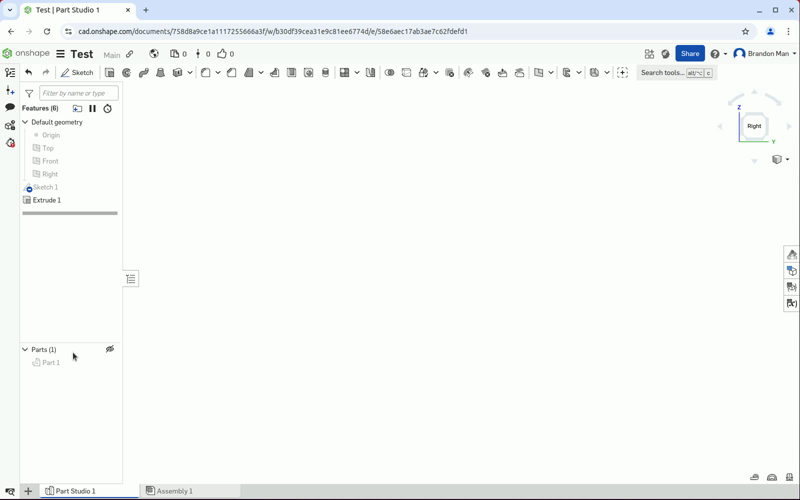
mouse_move(73, 352)
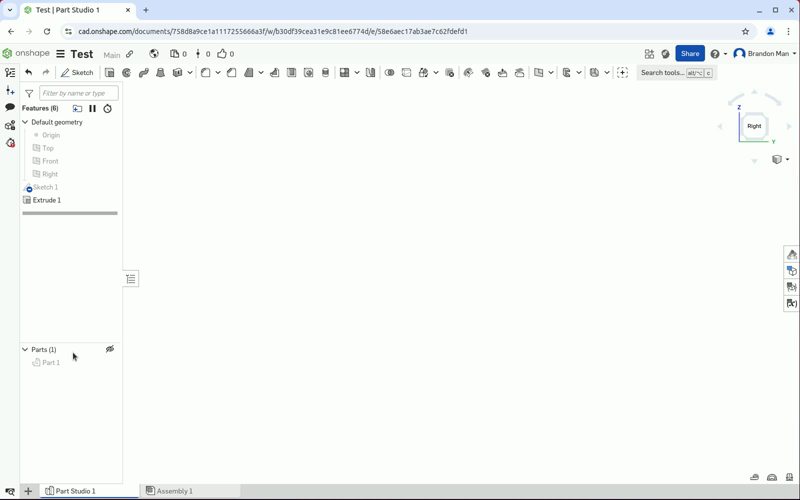
key(shift+y)
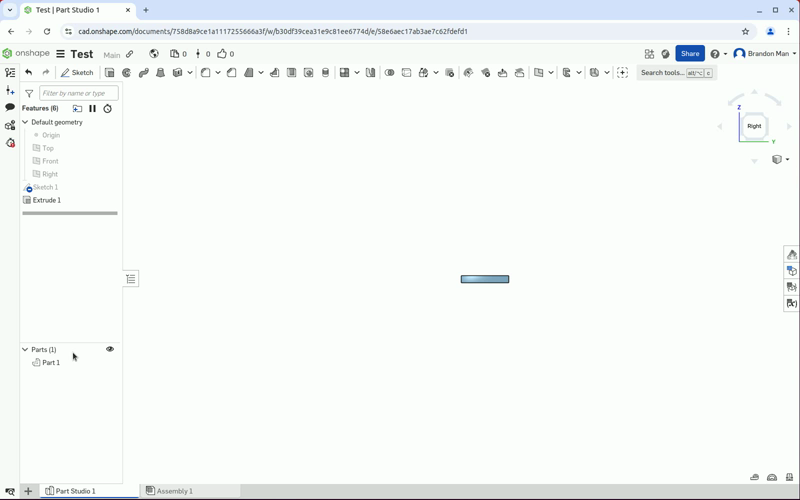
mouse_move(541, 75)
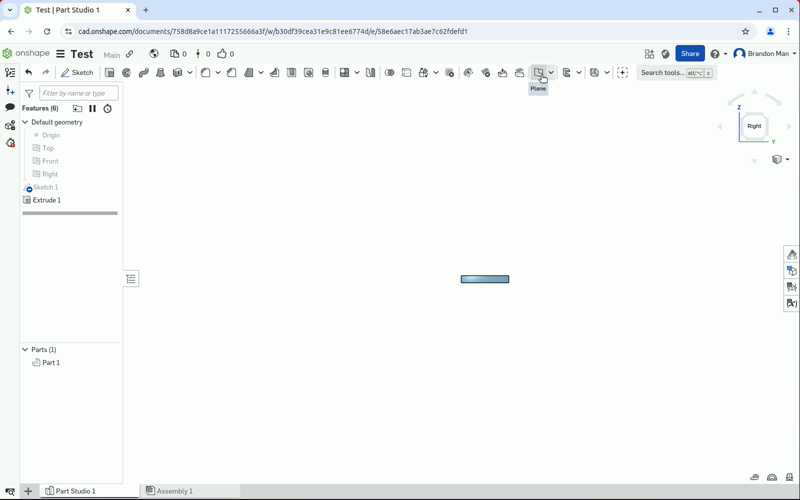
click(541, 75)
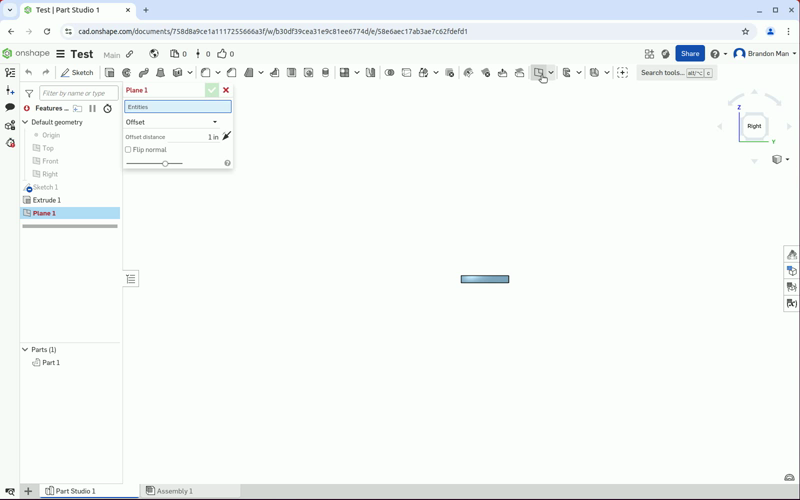
mouse_move(73, 176)
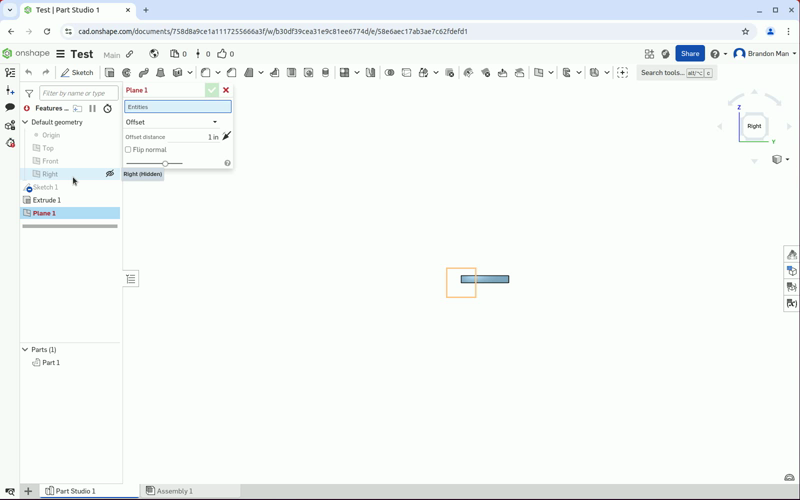
click(73, 176)
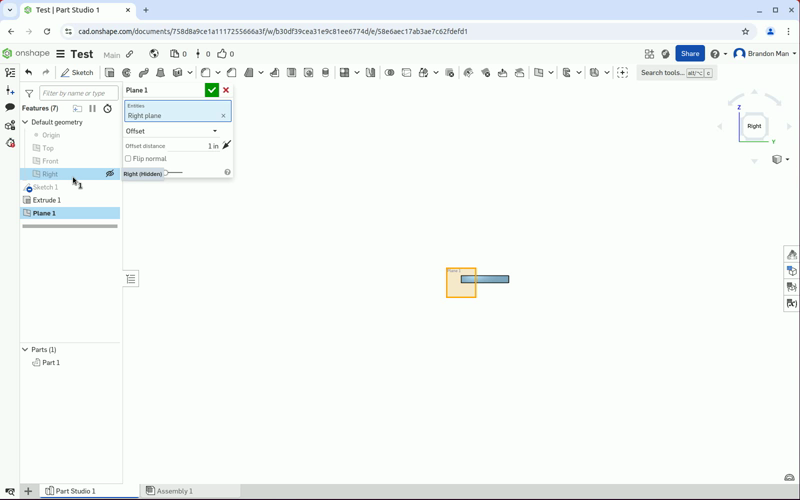
key(tab, 2)
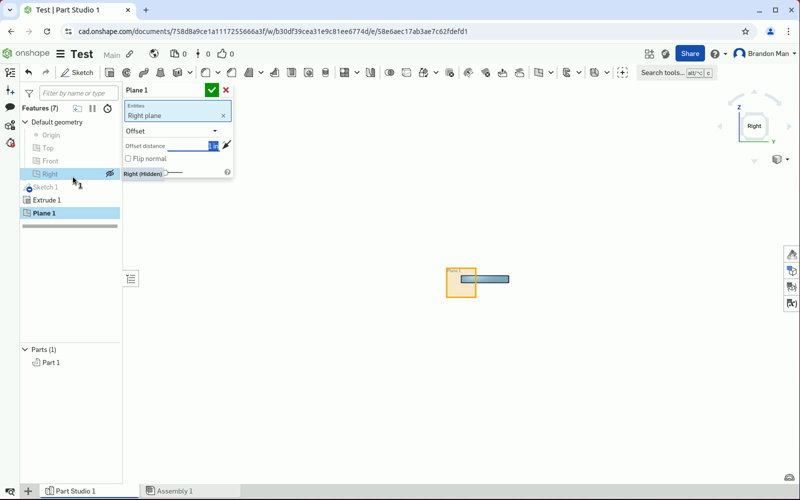
text(21.66)
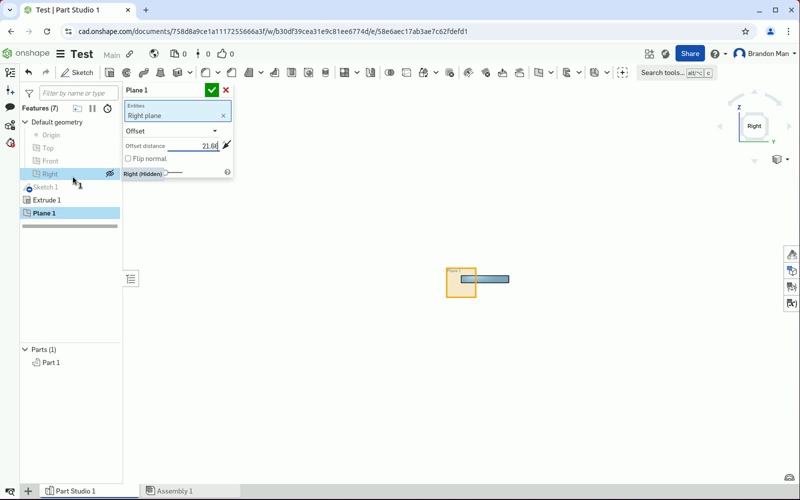
key(enter, 2)
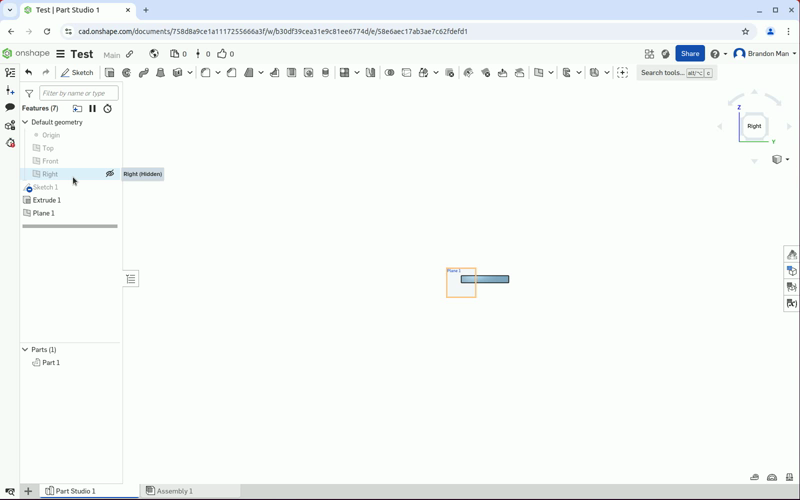
key(shift+s)
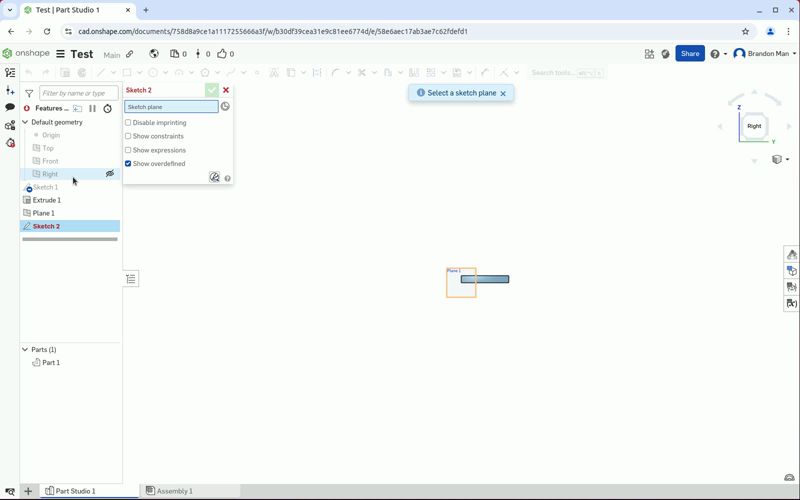
mouse_move(73, 215)
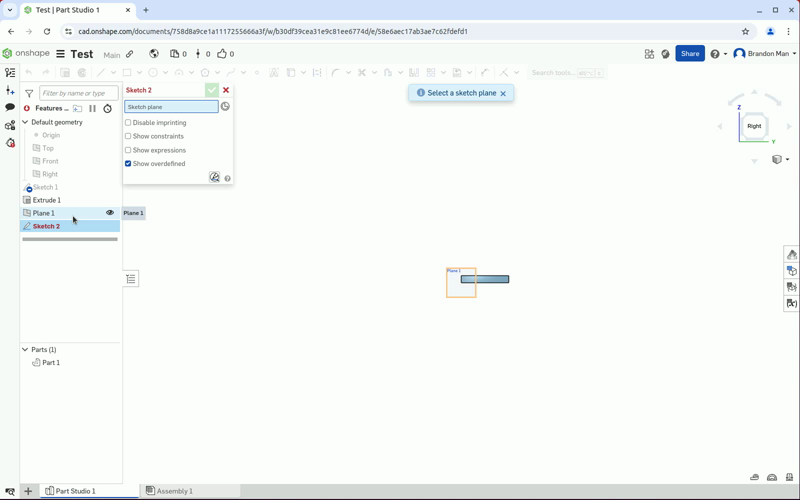
click(73, 215)
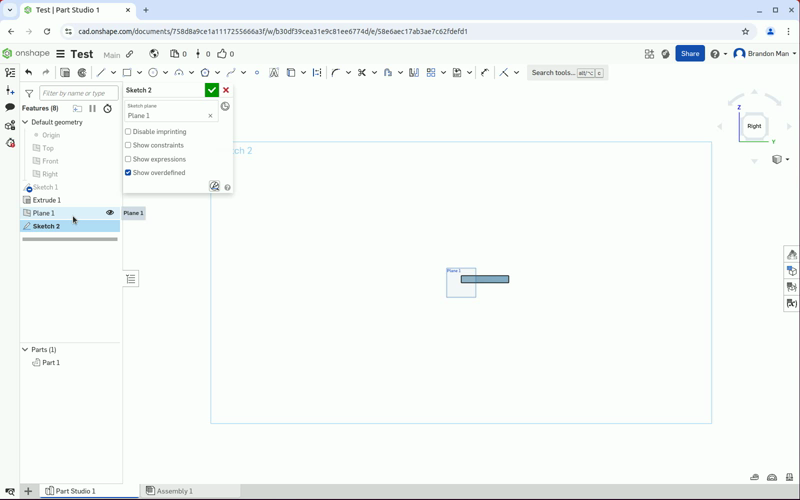
mouse_move(73, 352)
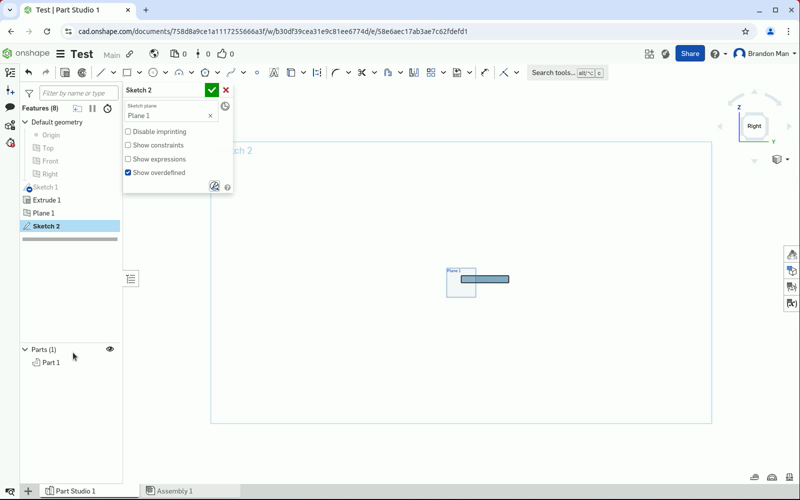
key(y)
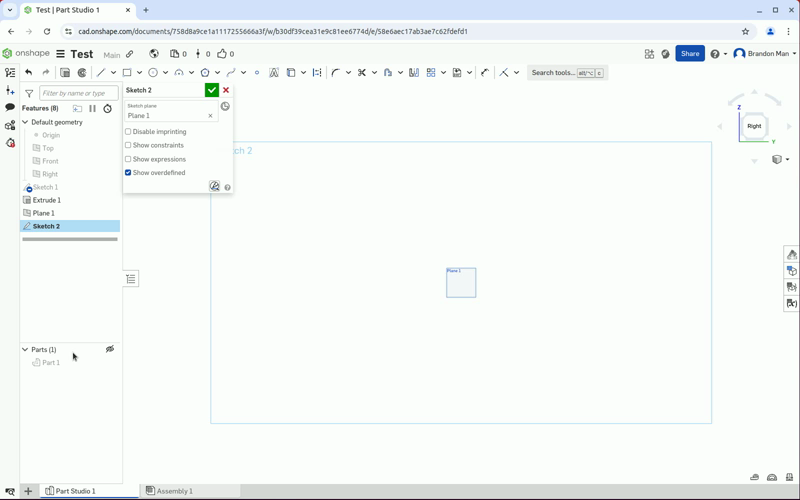
key(l)
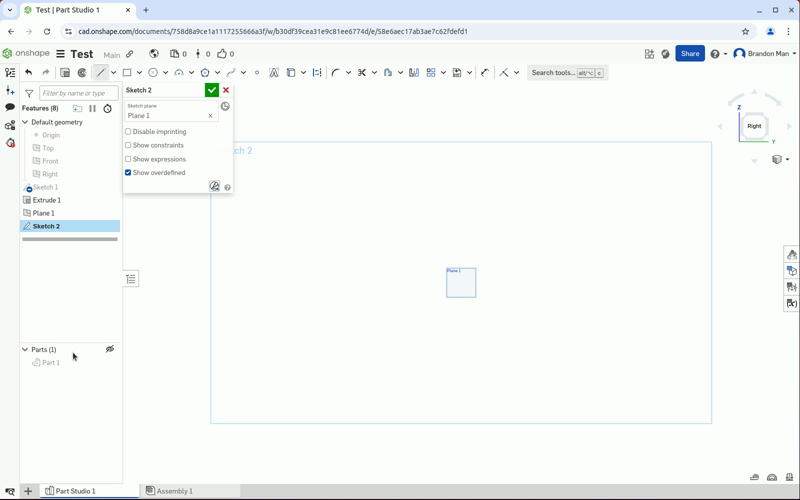
key_down(shift)
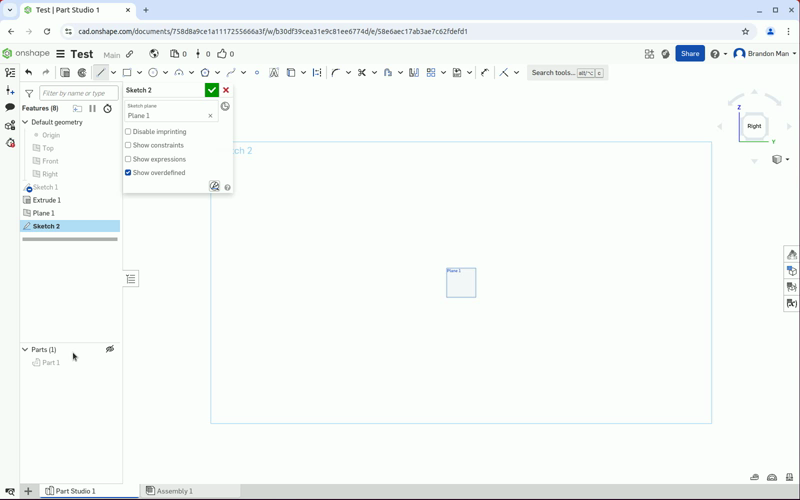
mouse_move(472, 282)
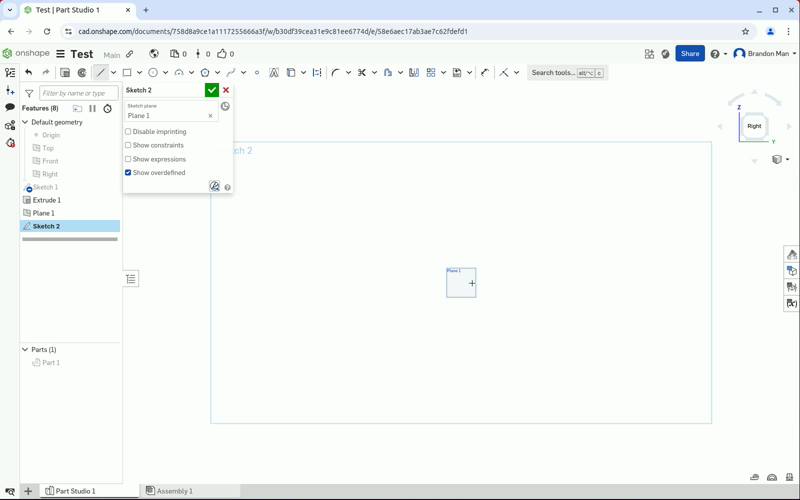
click(472, 282)
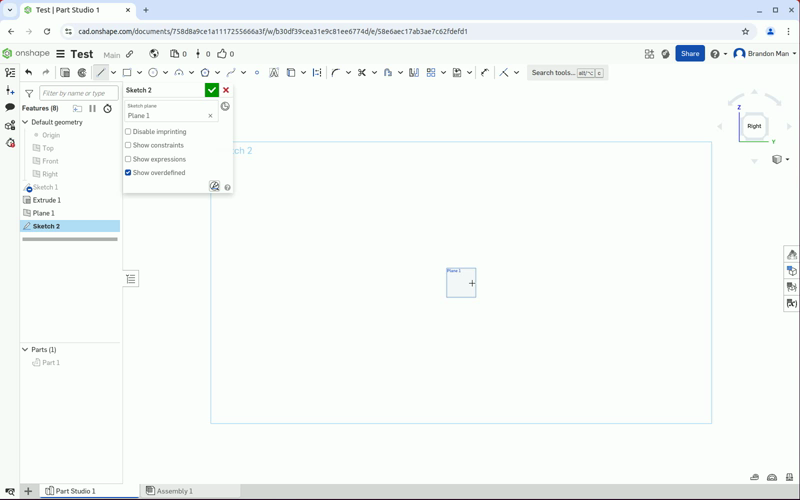
key_up(shift)
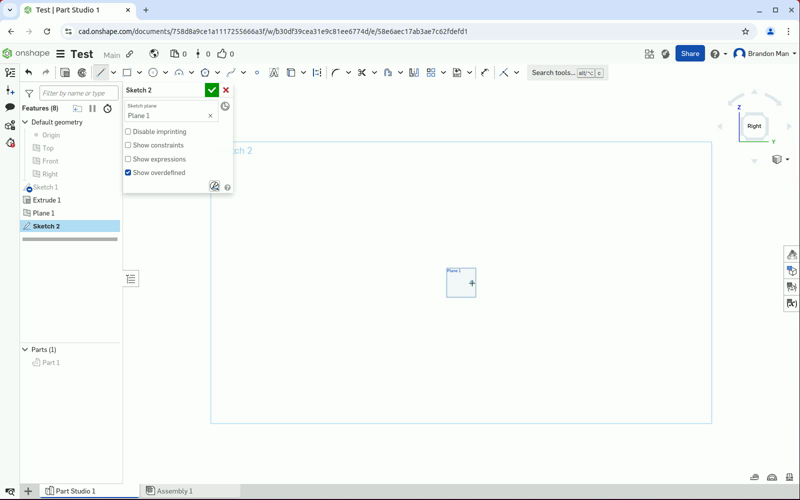
key_down(shift)
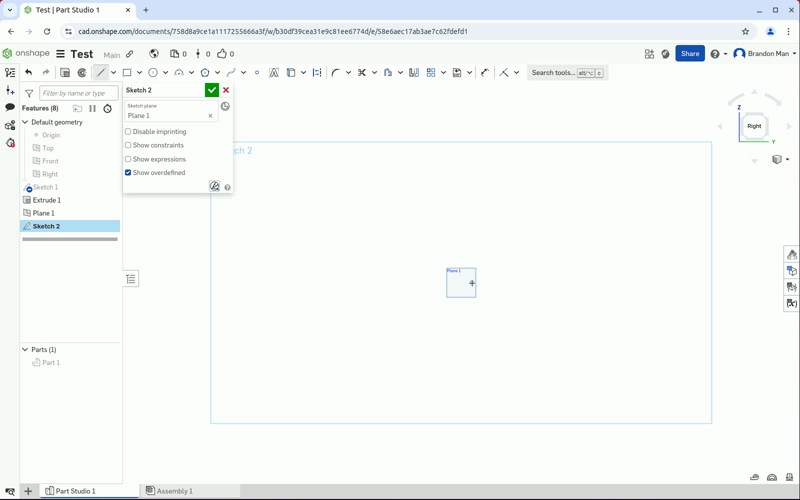
mouse_move(502, 282)
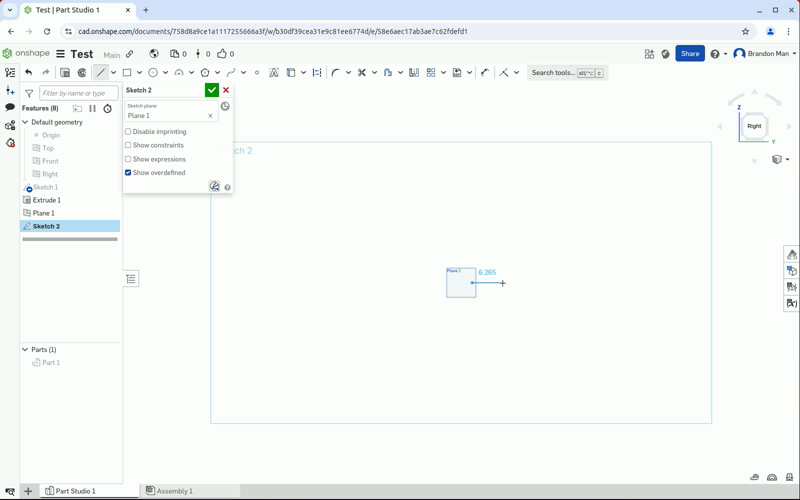
mouse_move(501, 282)
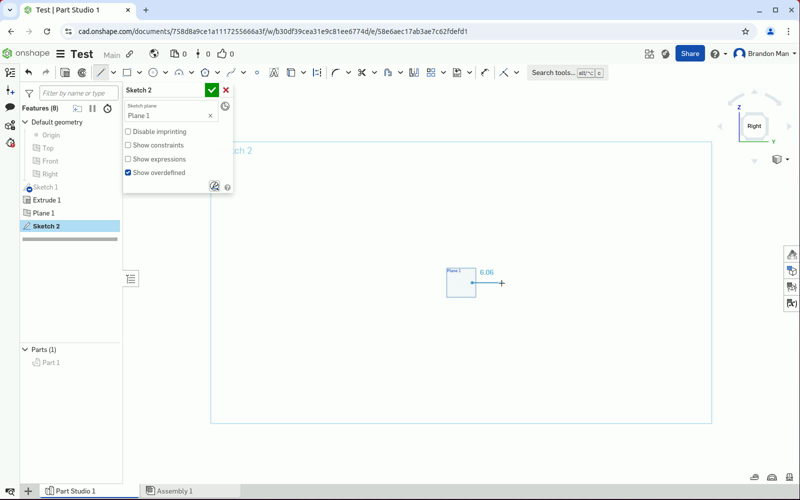
click(501, 282)
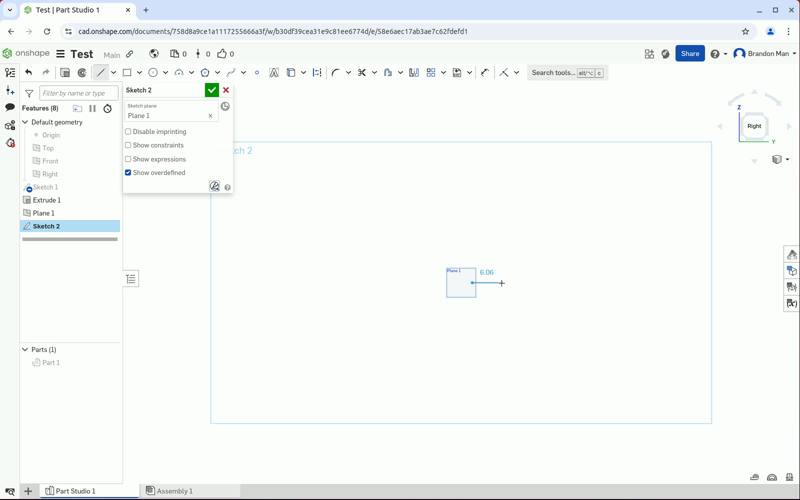
key_up(shift)
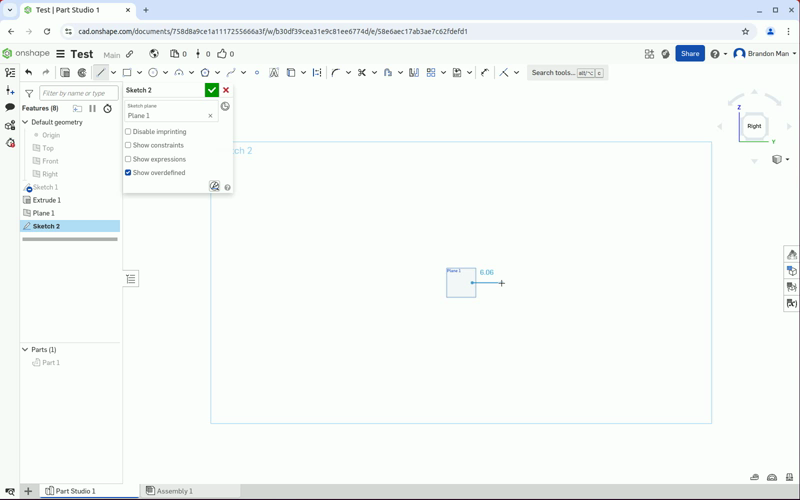
key_down(shift)
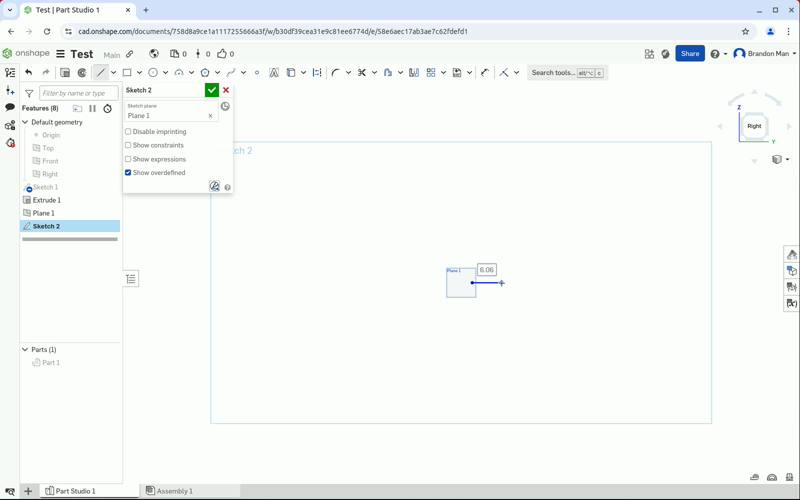
mouse_move(531, 282)
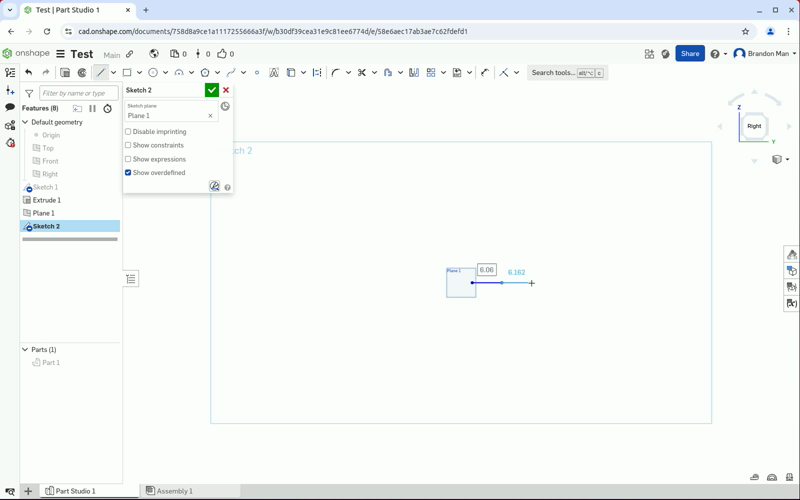
mouse_move(501, 275)
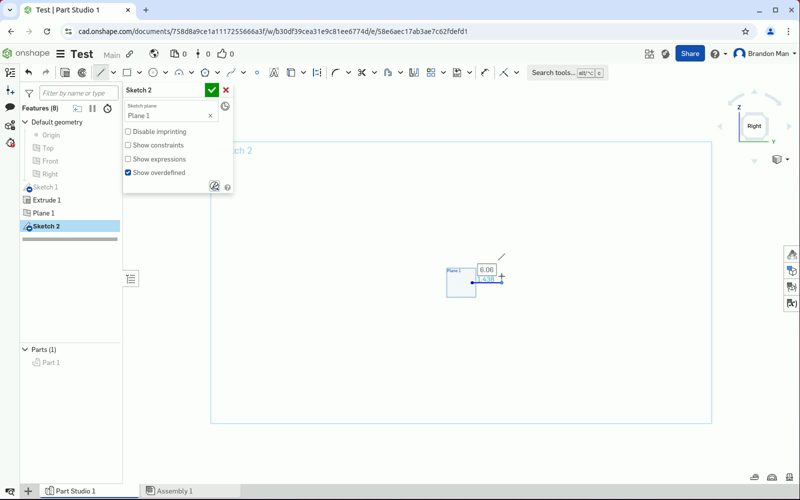
scroll(6)
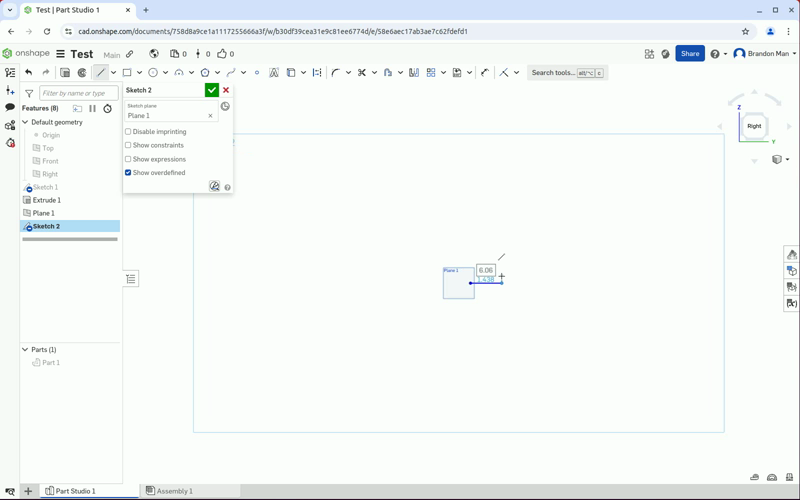
scroll(6)
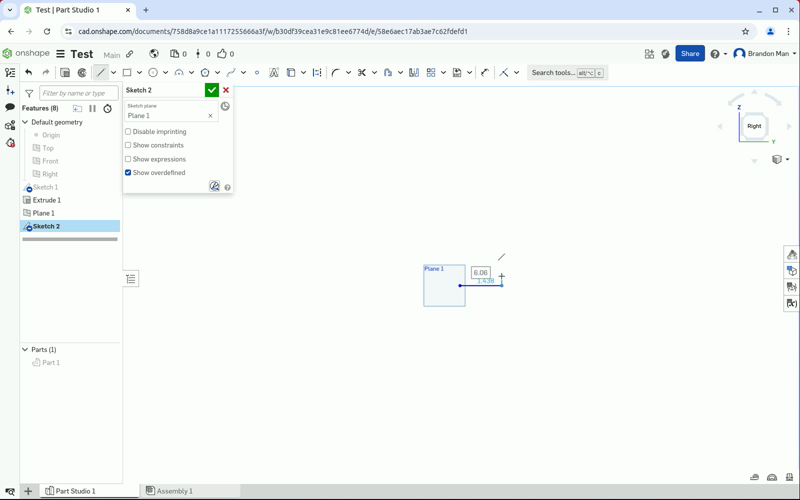
scroll(6)
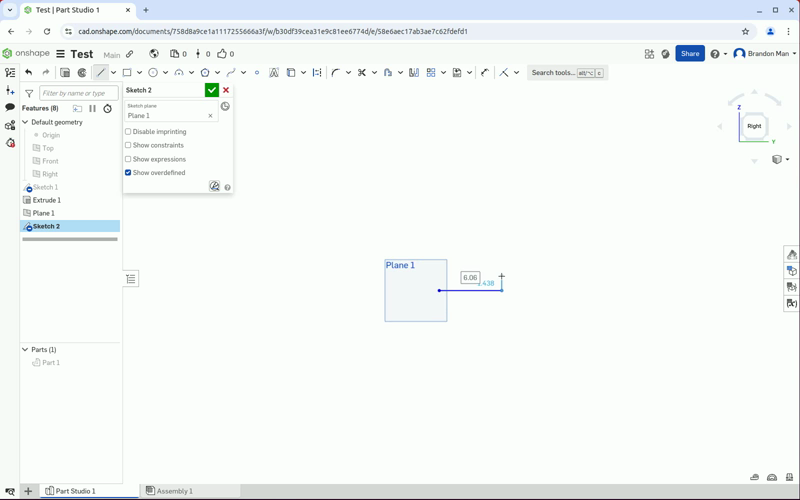
scroll(6)
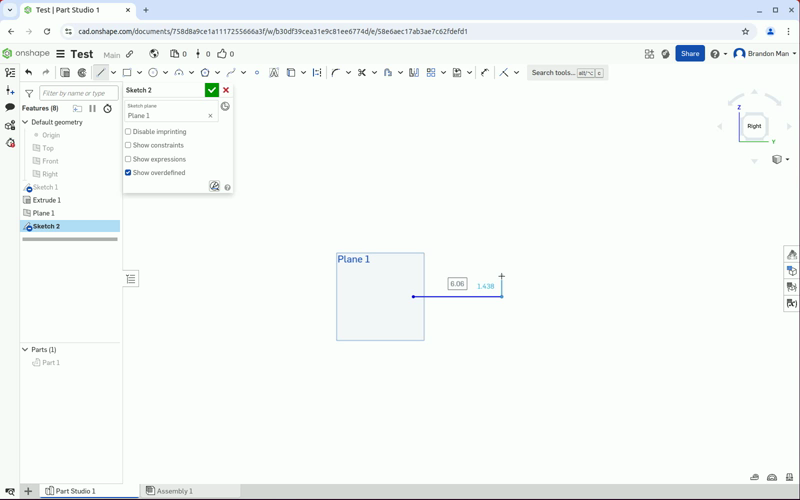
scroll(6)
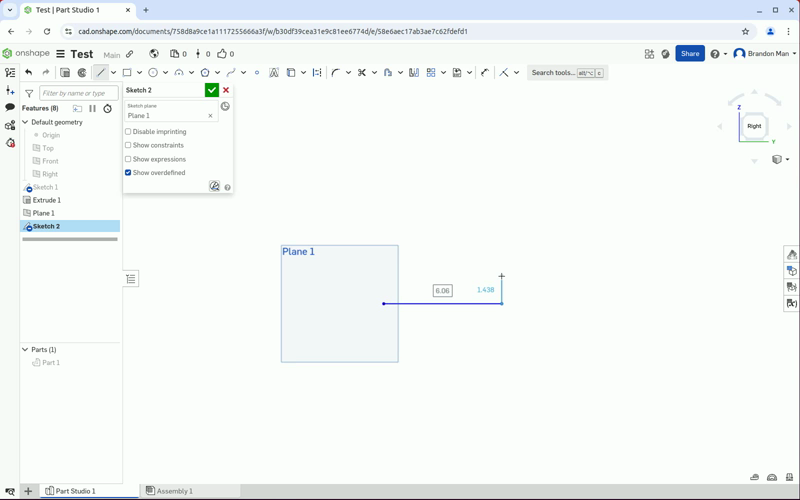
scroll(6)
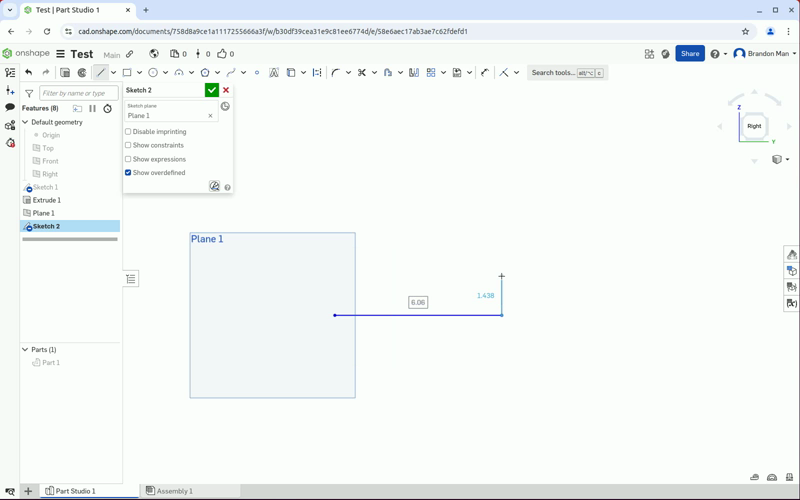
scroll(6)
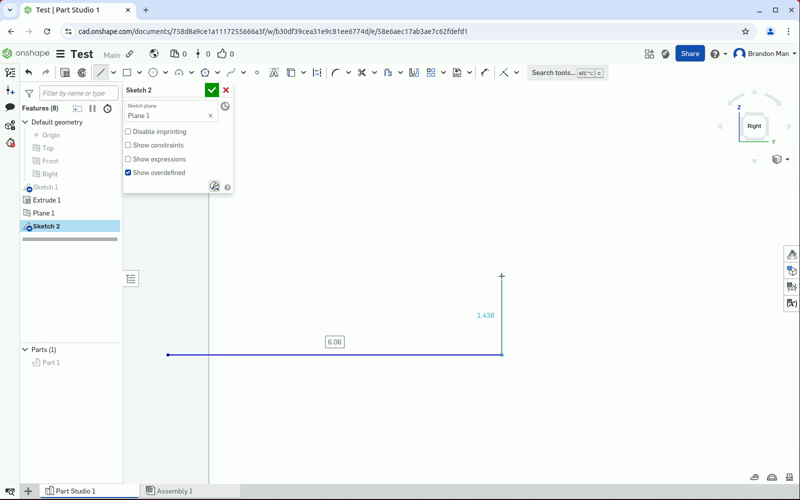
click(501, 275)
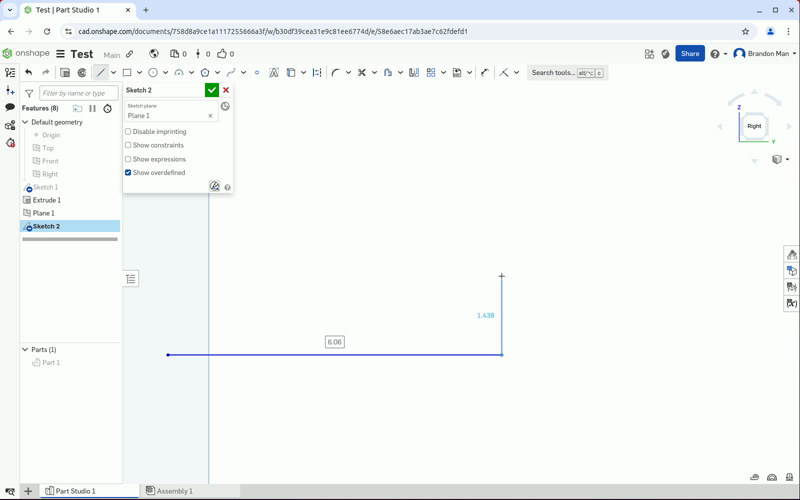
scroll(-6)
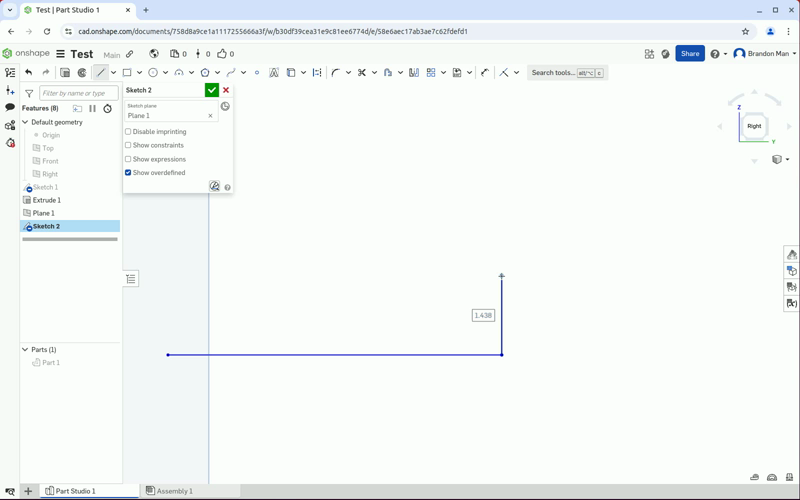
scroll(-6)
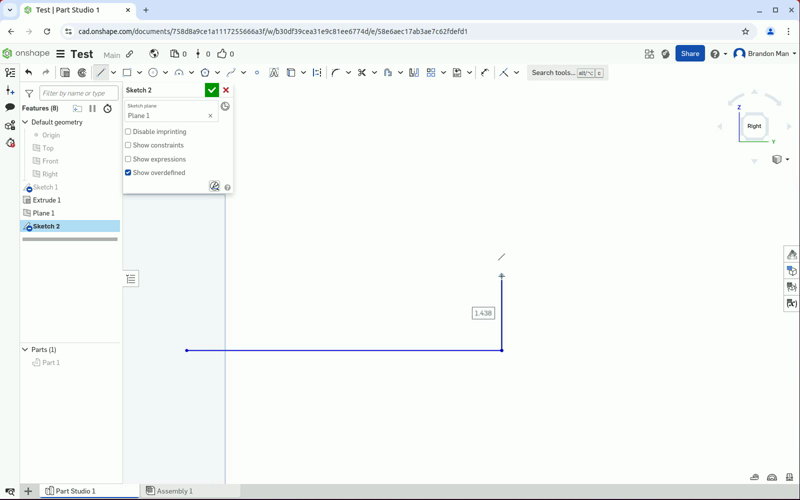
scroll(-6)
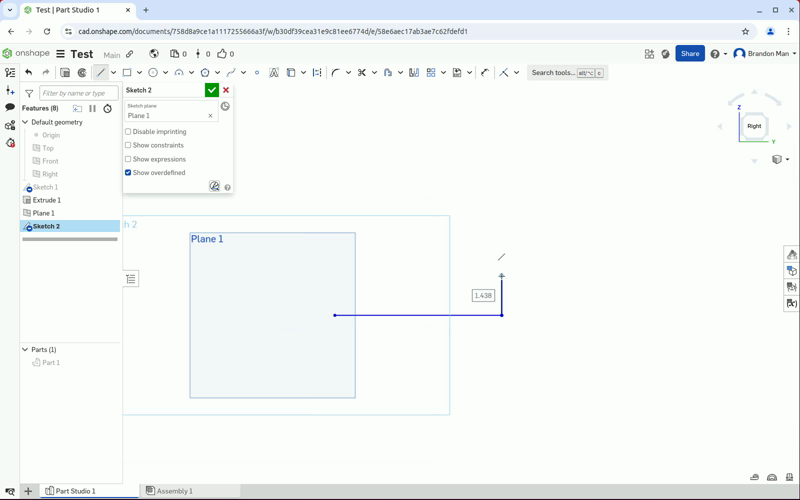
scroll(-6)
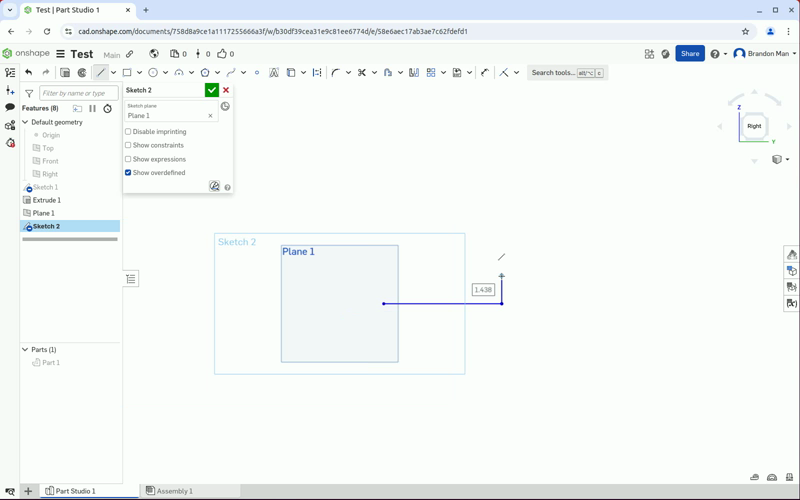
scroll(-6)
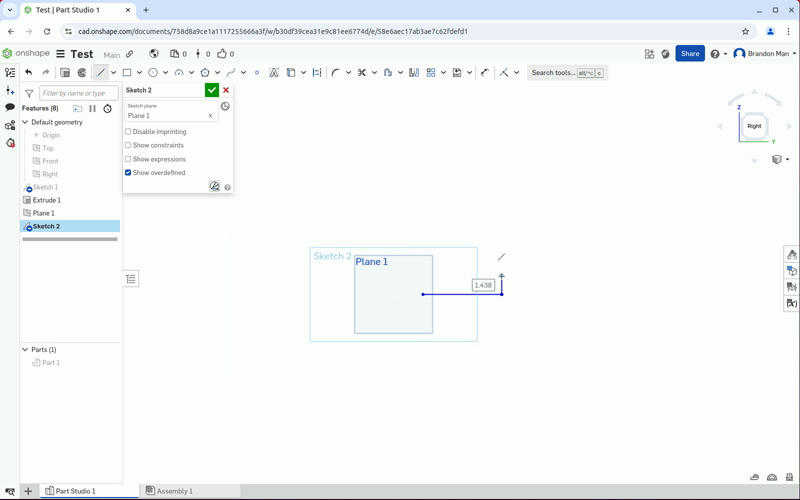
scroll(-6)
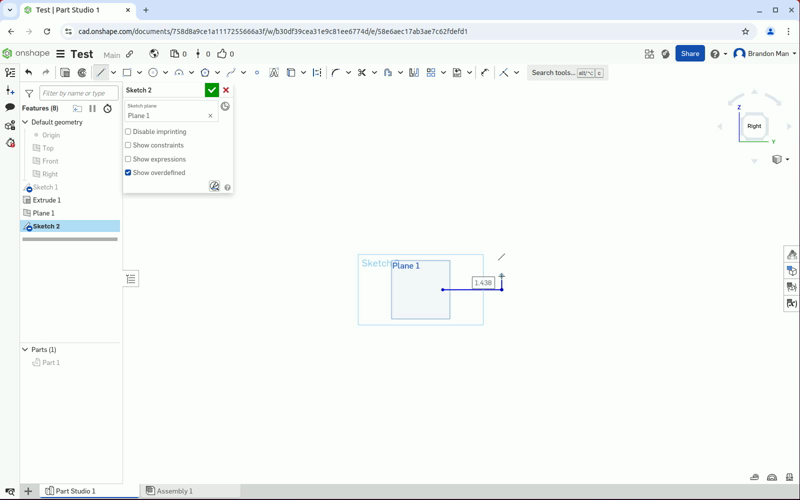
scroll(-6)
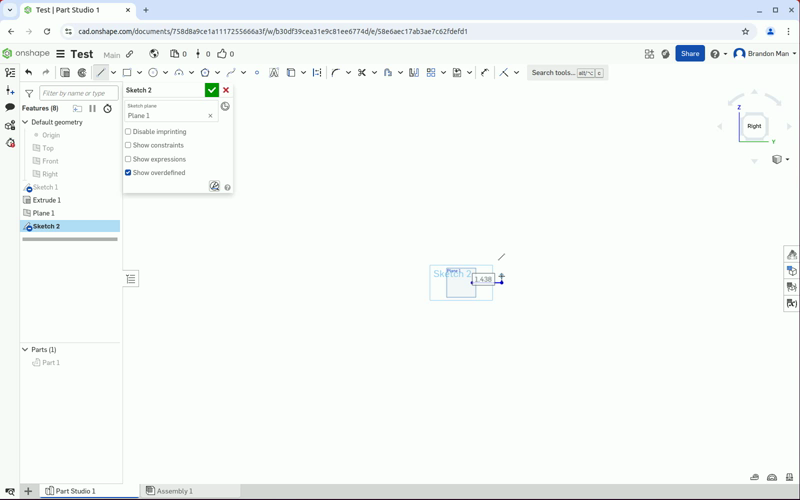
key_up(shift)
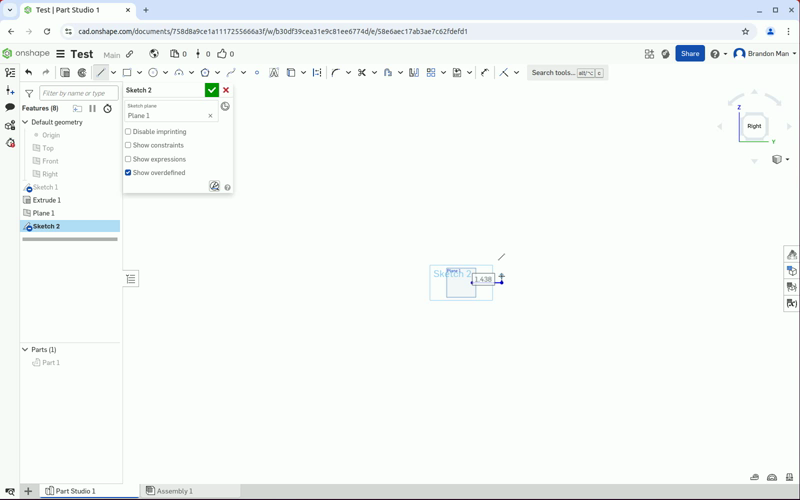
key_down(shift)
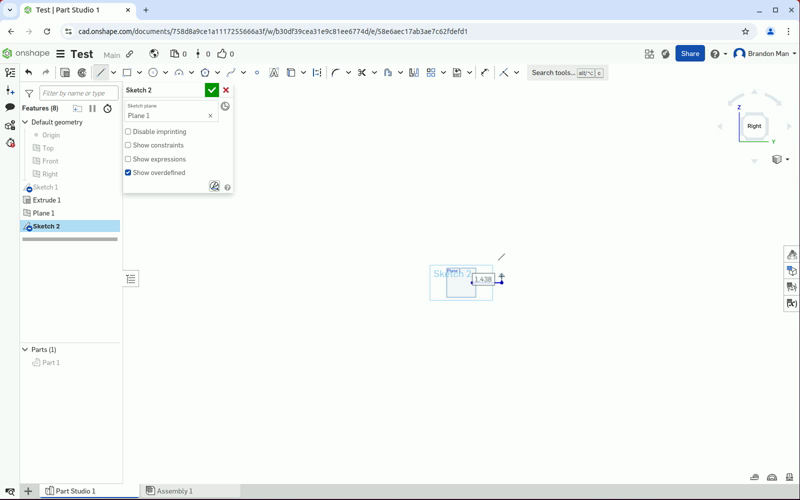
mouse_move(531, 275)
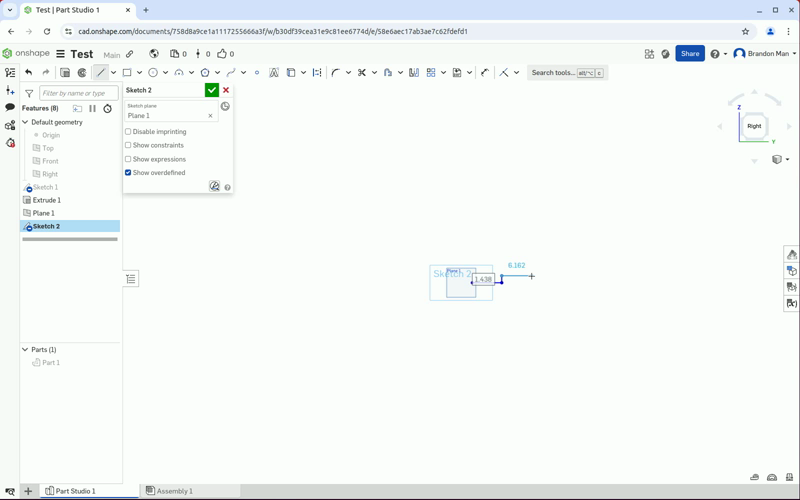
mouse_move(472, 275)
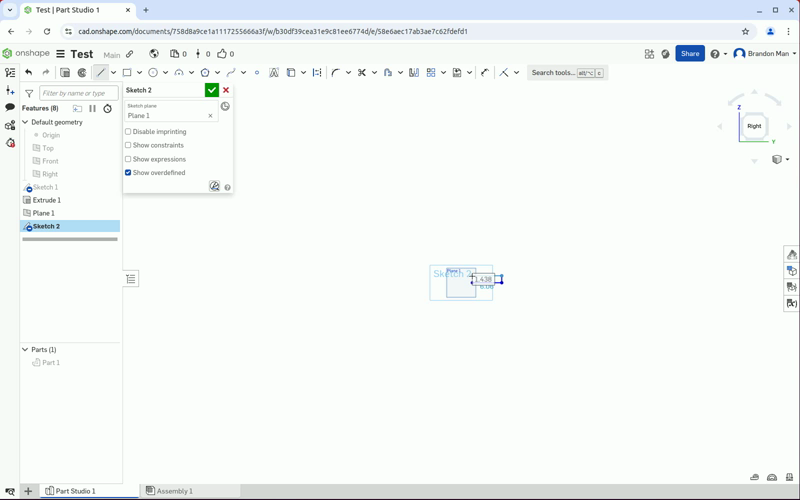
click(472, 275)
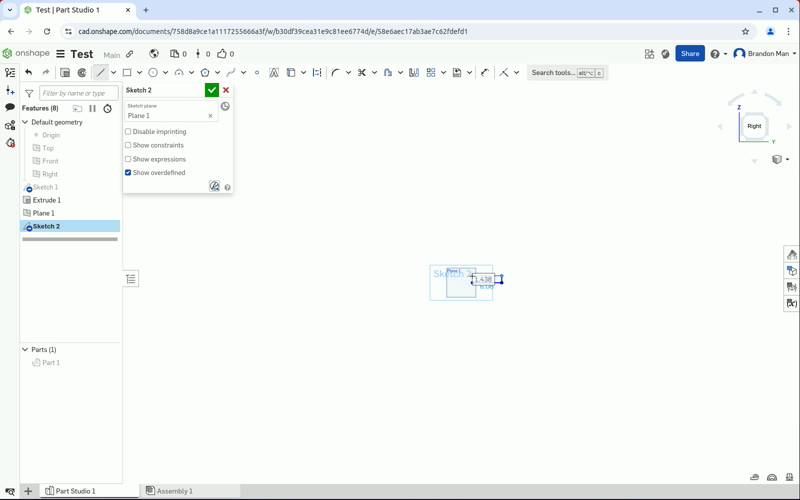
key_up(shift)
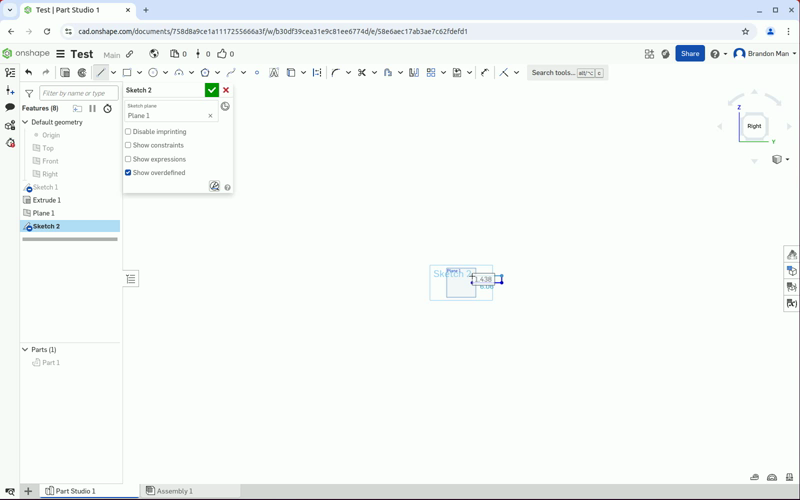
mouse_move(502, 275)
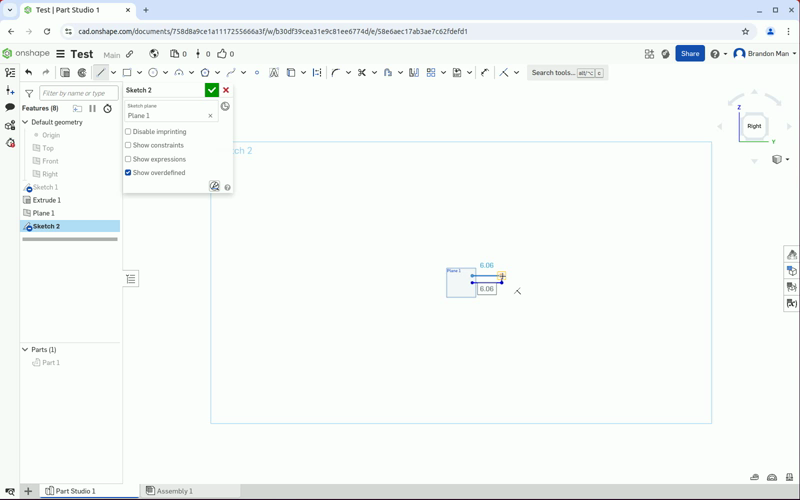
key_down(shift)
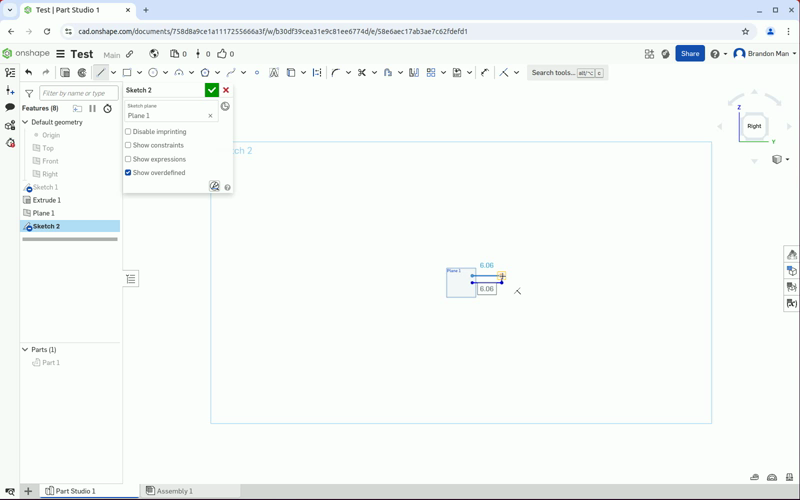
mouse_move(472, 282)
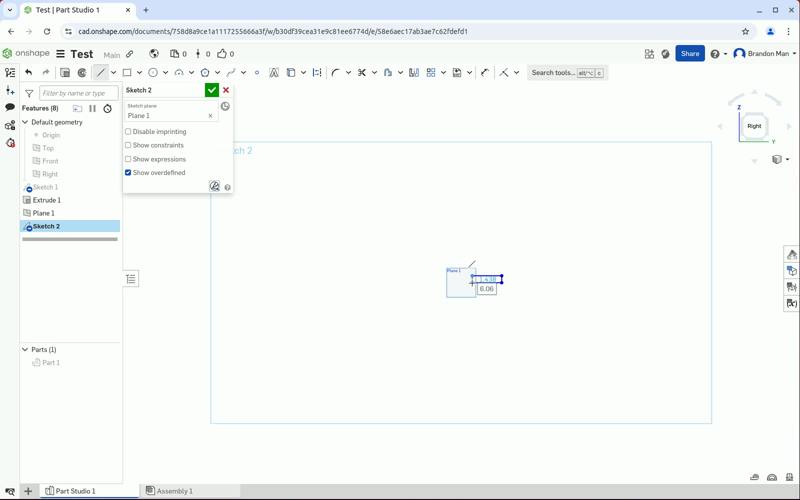
scroll(6)
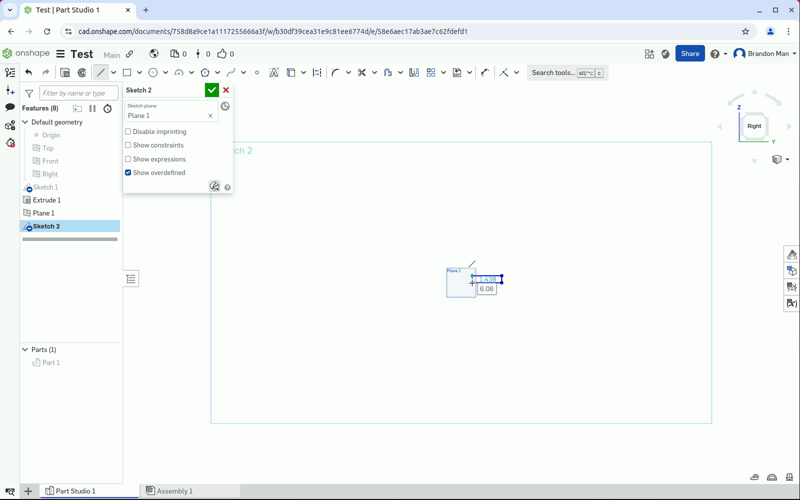
scroll(6)
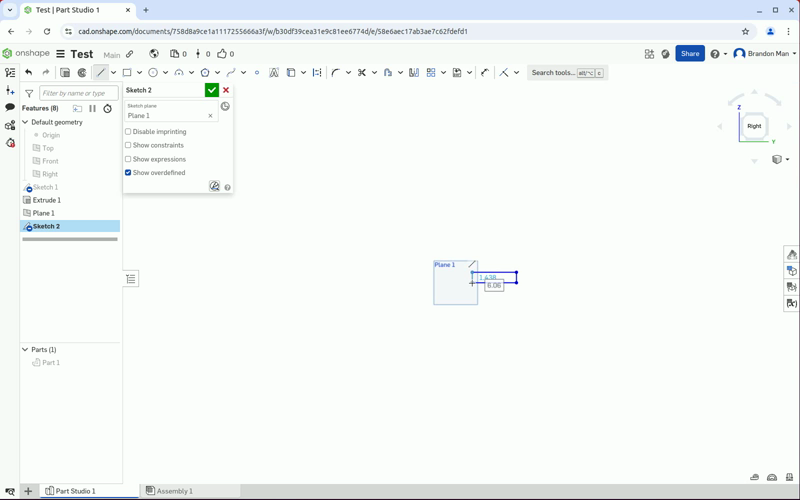
scroll(6)
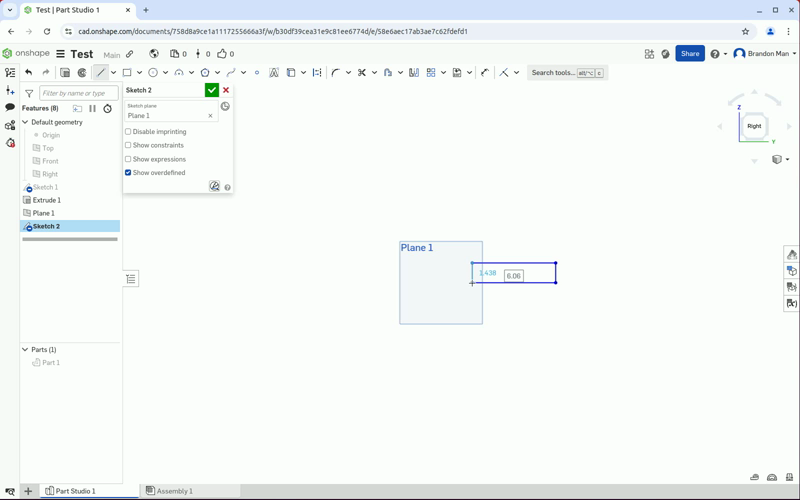
scroll(6)
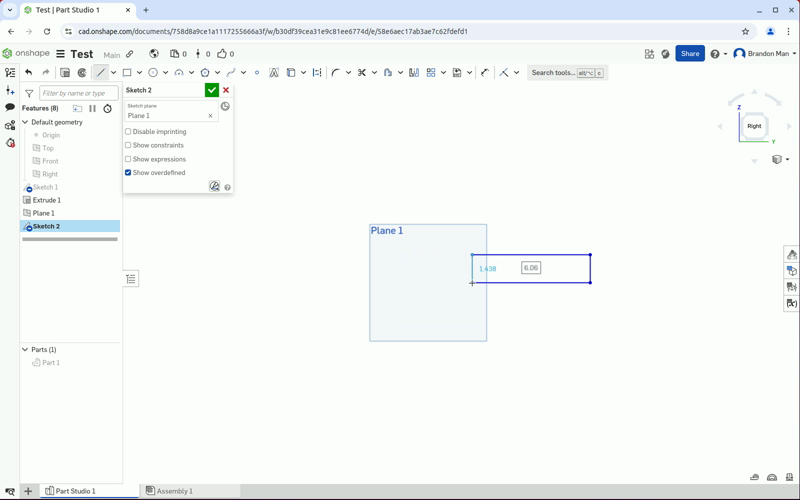
scroll(6)
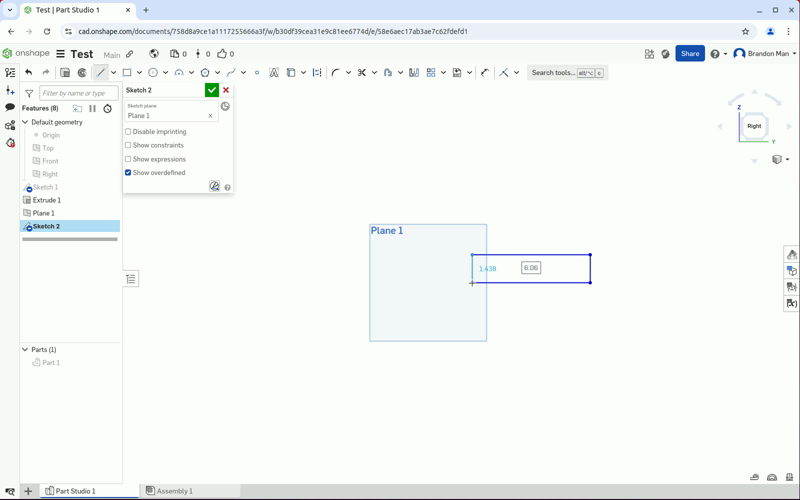
scroll(6)
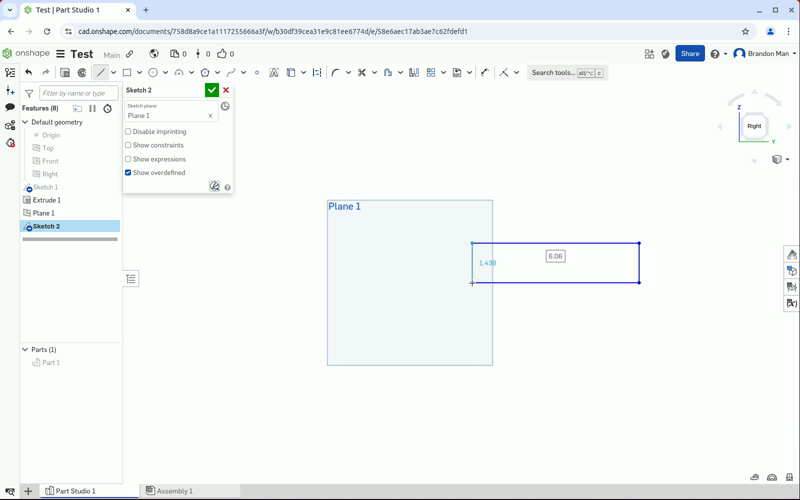
scroll(6)
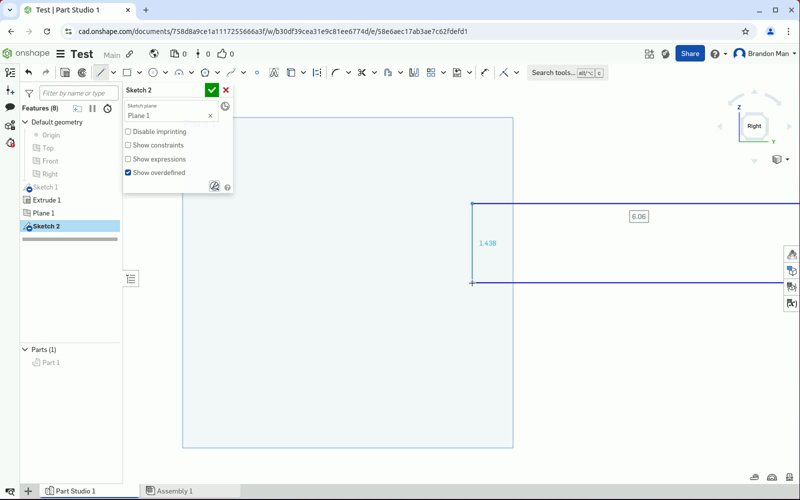
key_up(shift)
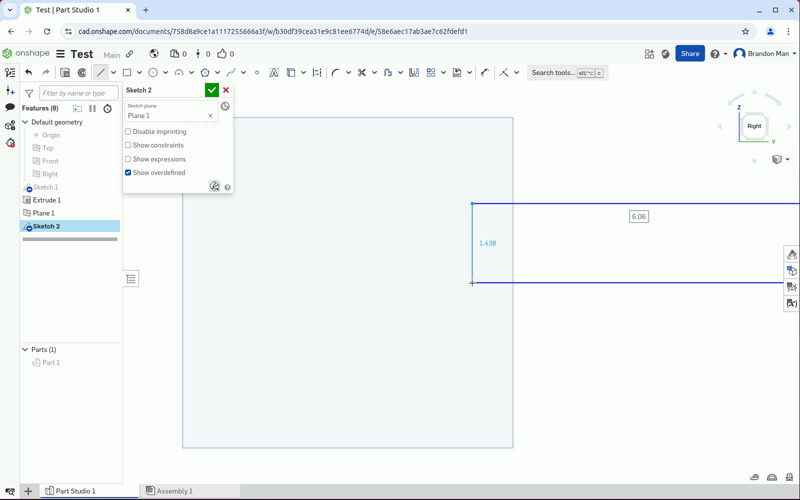
click(472, 282)
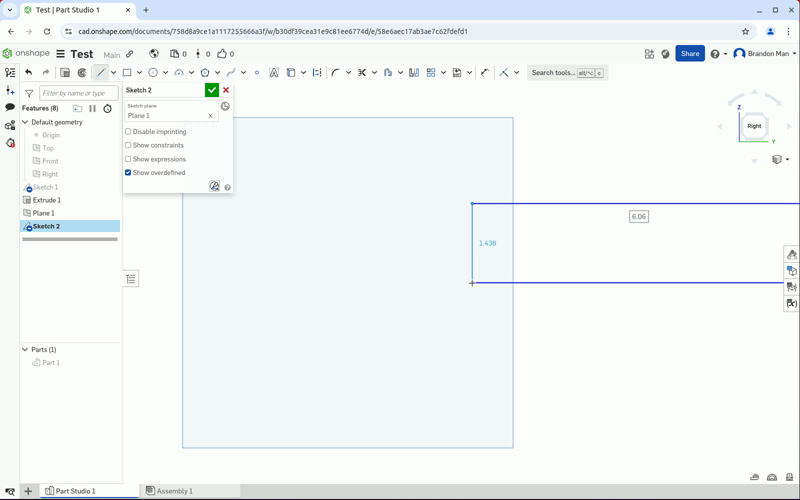
scroll(-6)
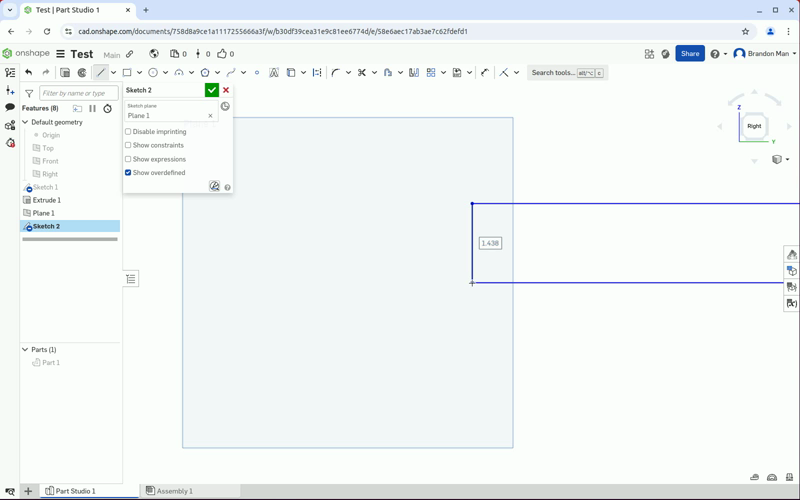
scroll(-6)
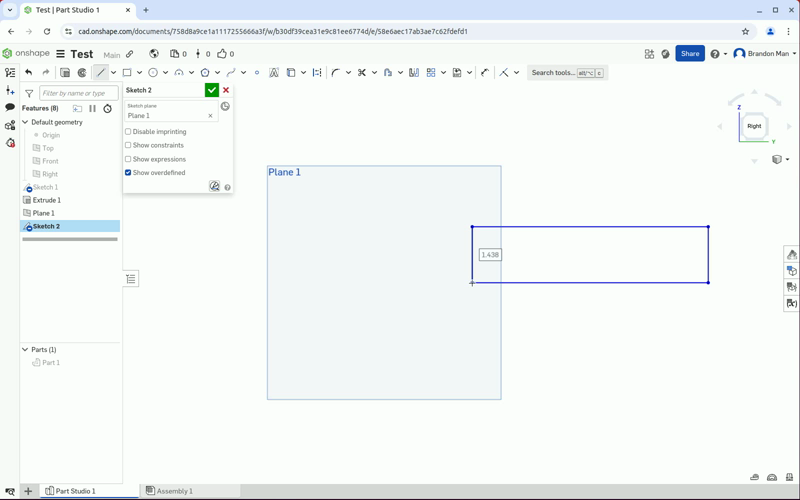
scroll(-6)
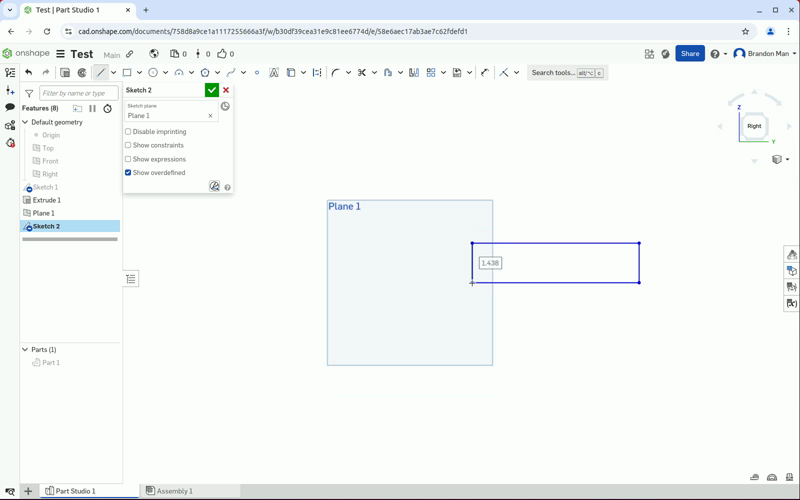
scroll(-6)
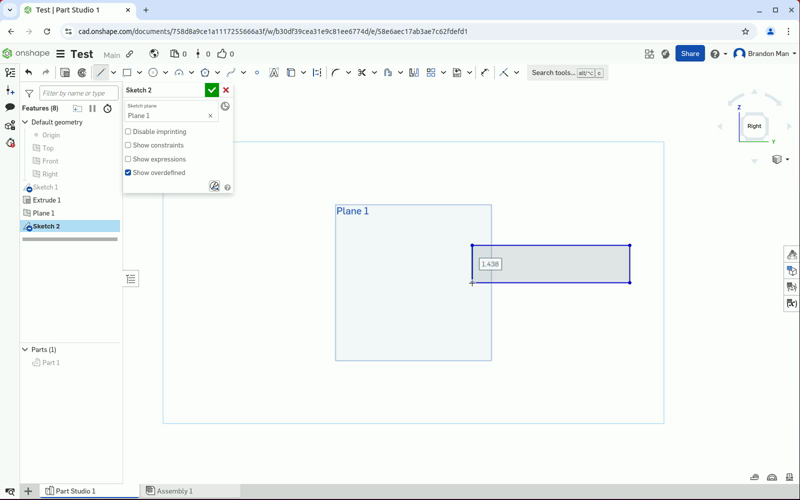
scroll(-6)
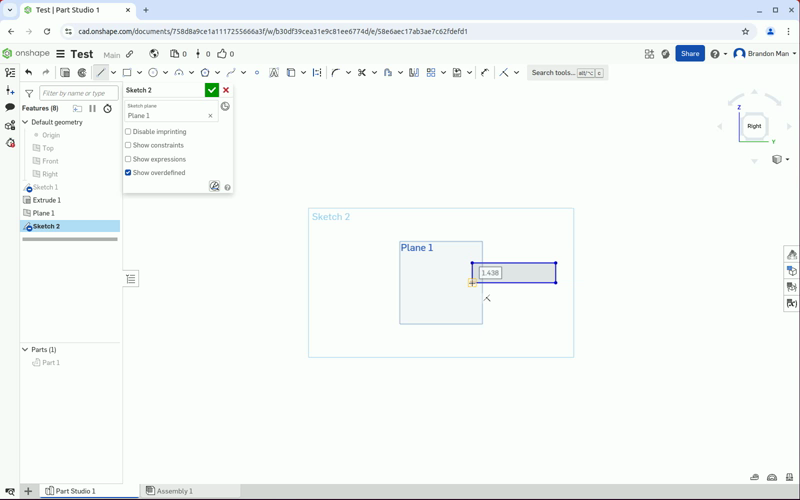
scroll(-6)
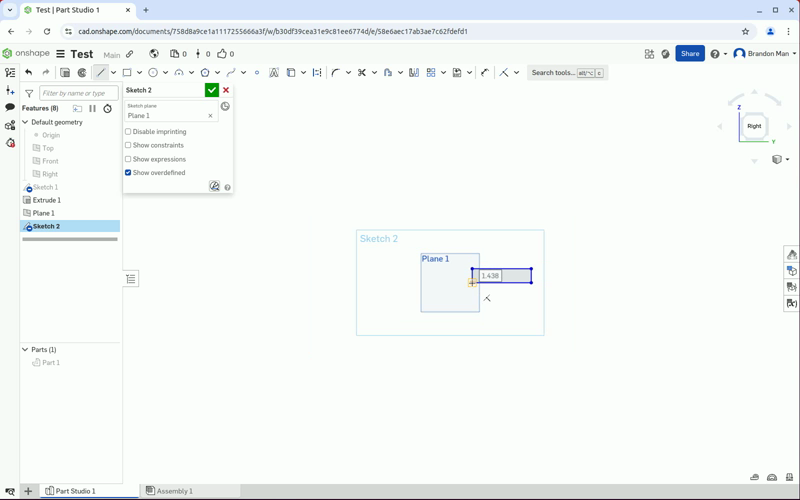
scroll(-6)
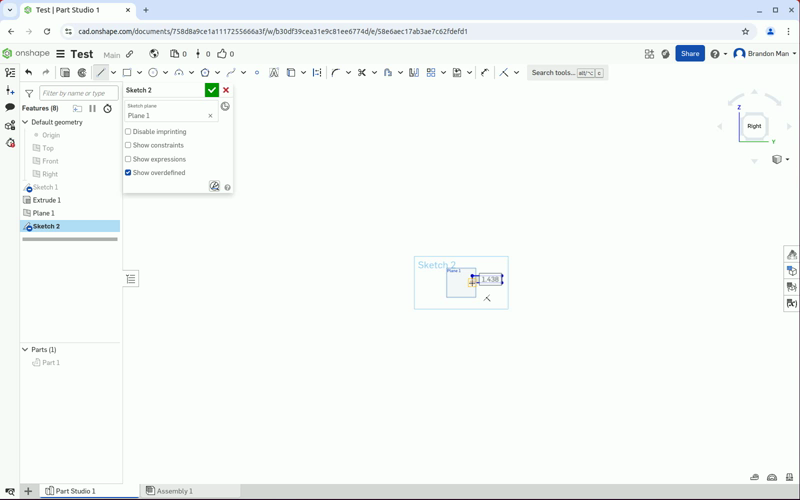
key(esc)
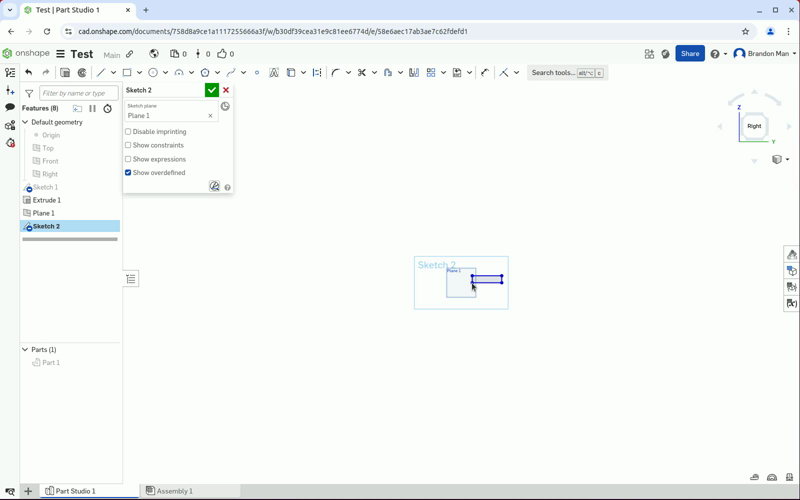
mouse_move(497, 278)
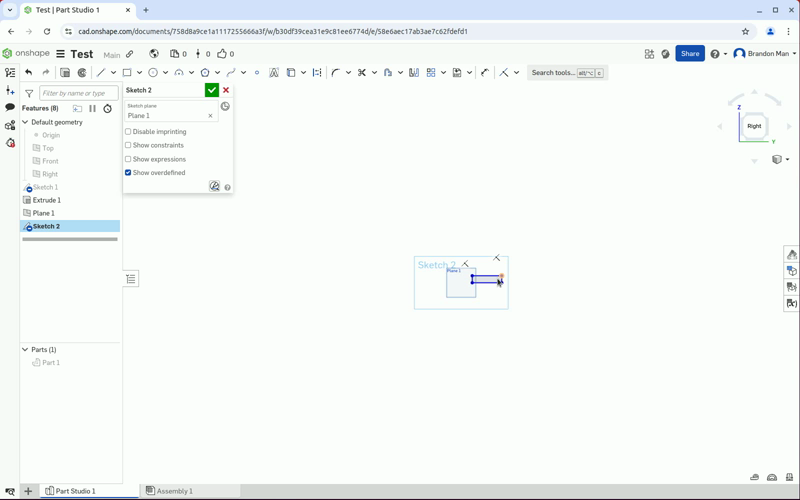
scroll(6)
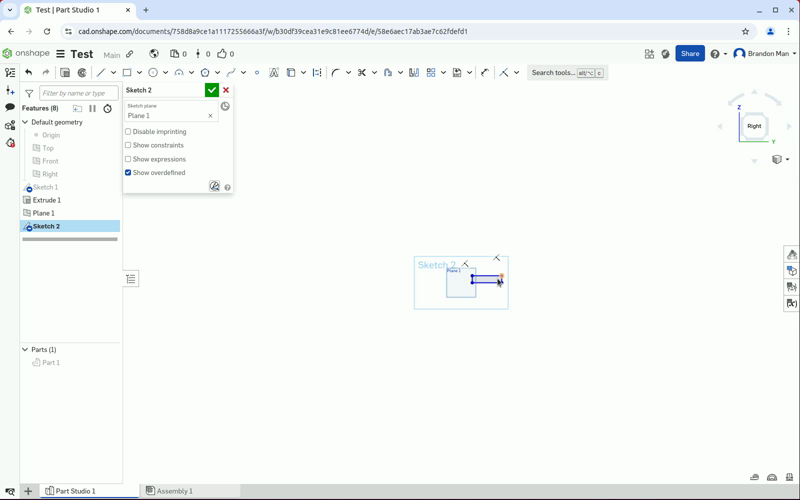
scroll(6)
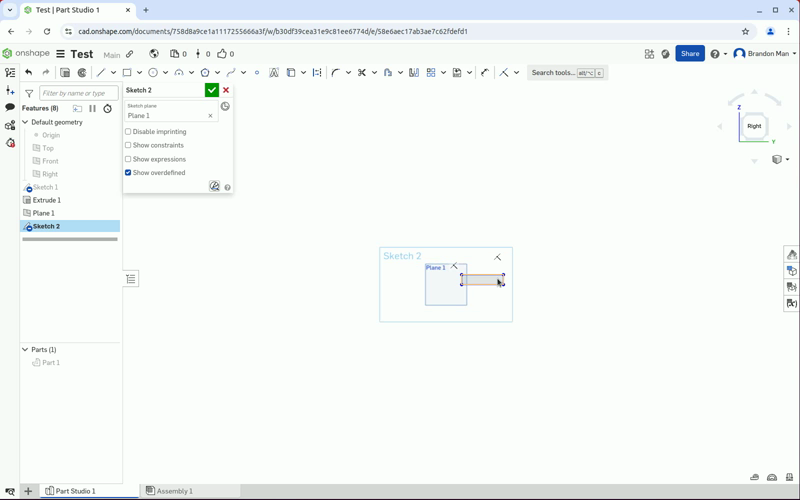
scroll(6)
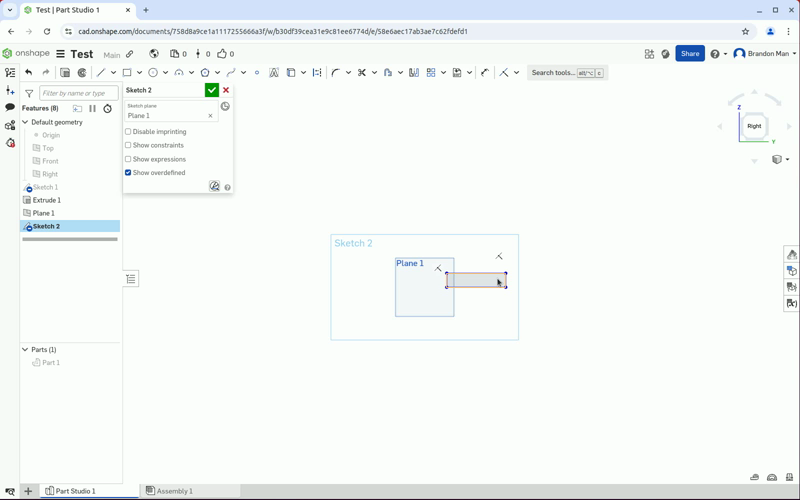
scroll(6)
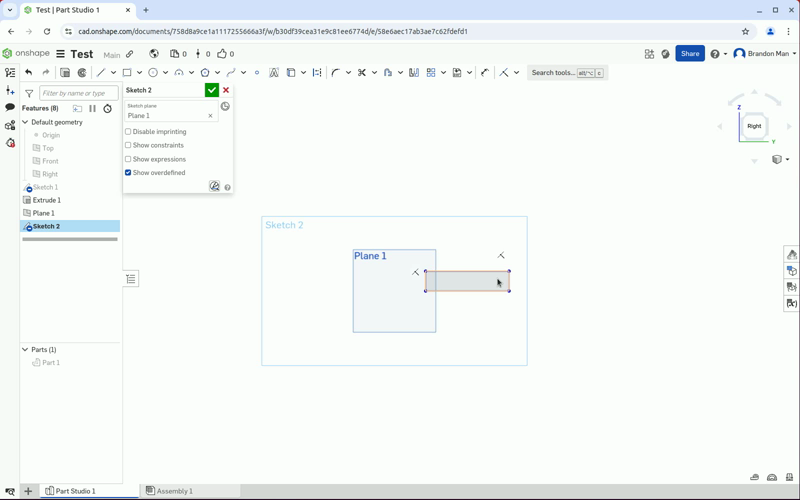
scroll(6)
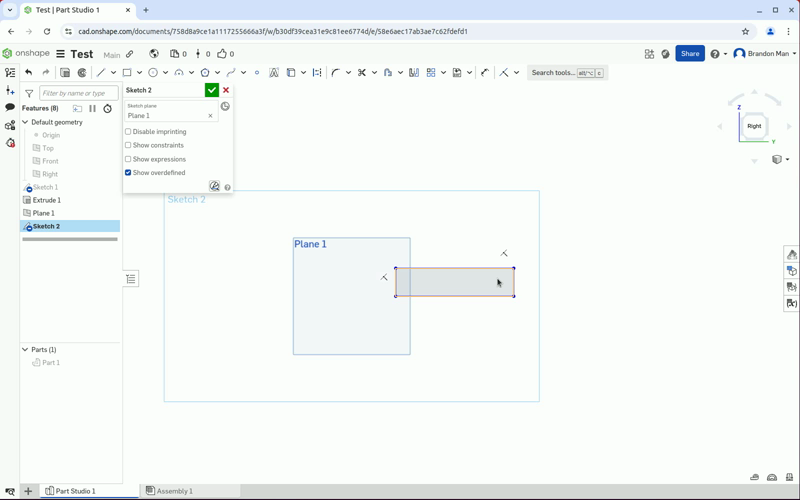
scroll(6)
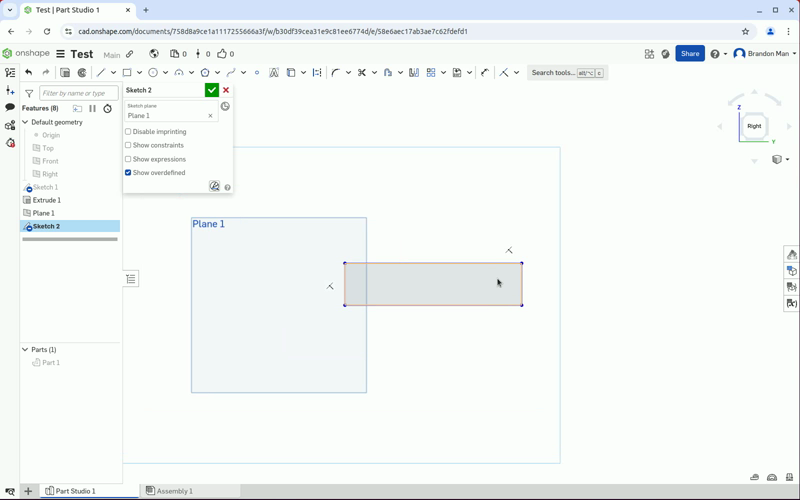
scroll(6)
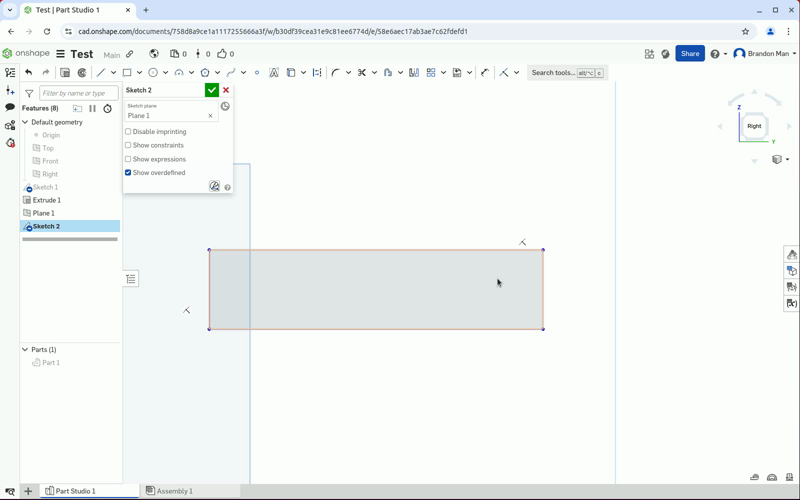
click(497, 278)
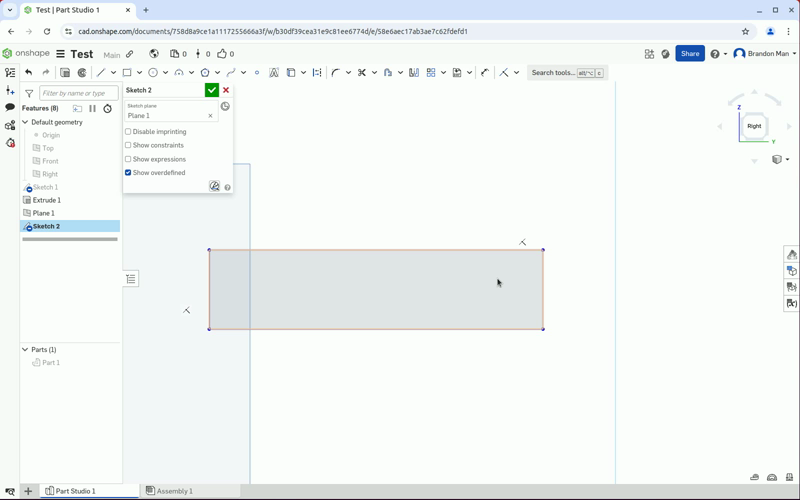
scroll(-6)
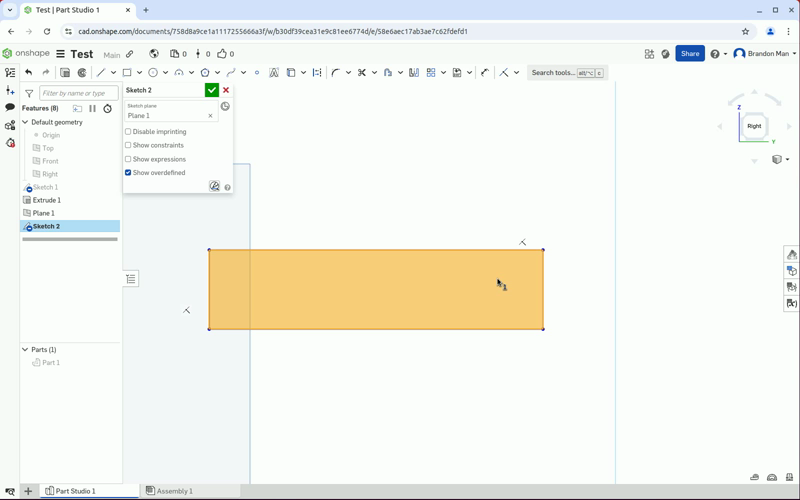
scroll(-6)
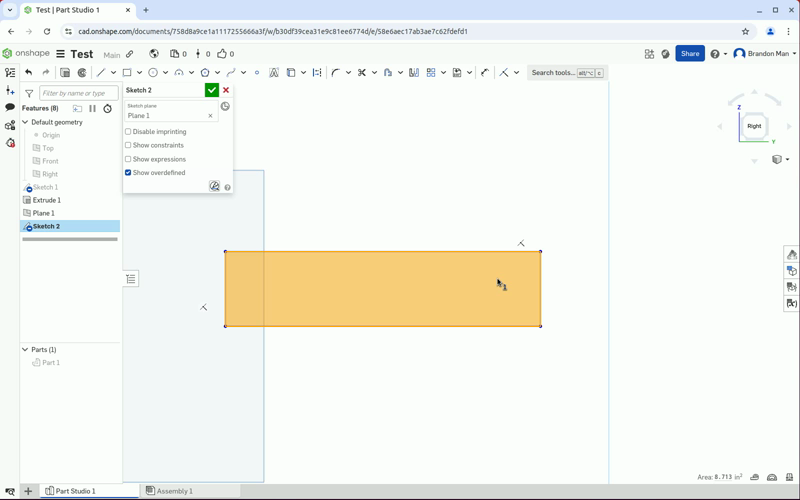
scroll(-6)
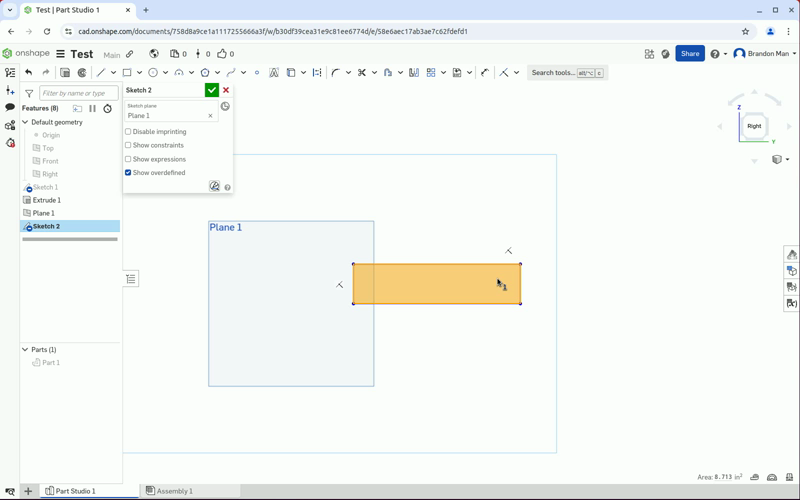
scroll(-6)
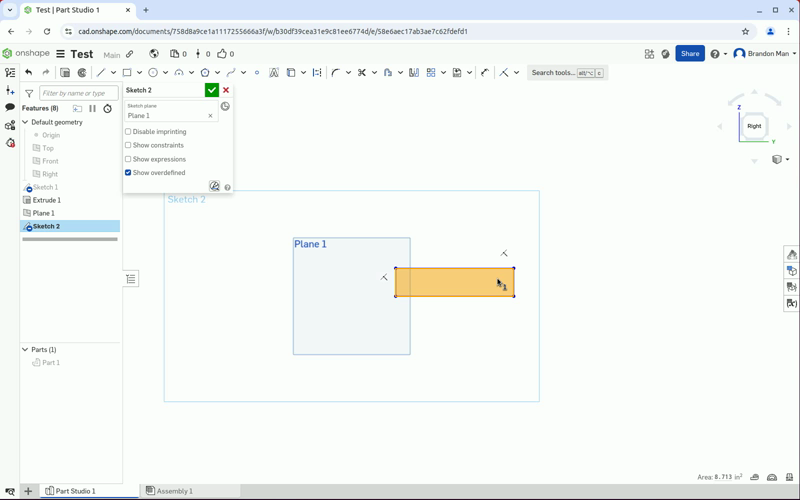
scroll(-6)
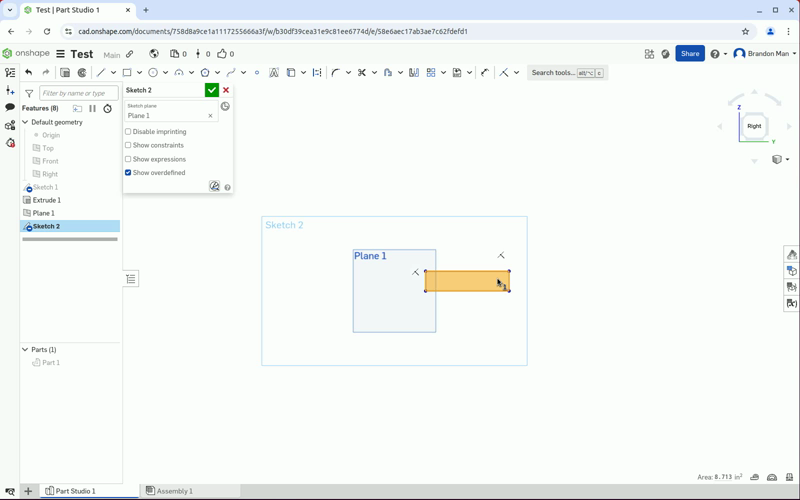
scroll(-6)
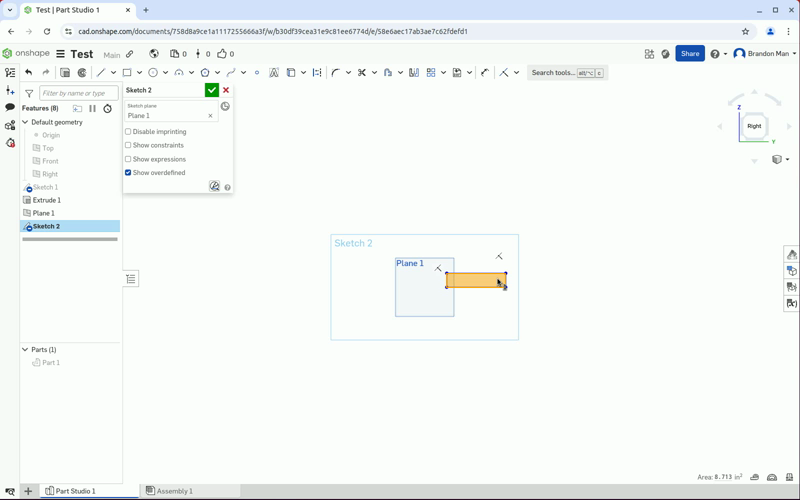
scroll(-6)
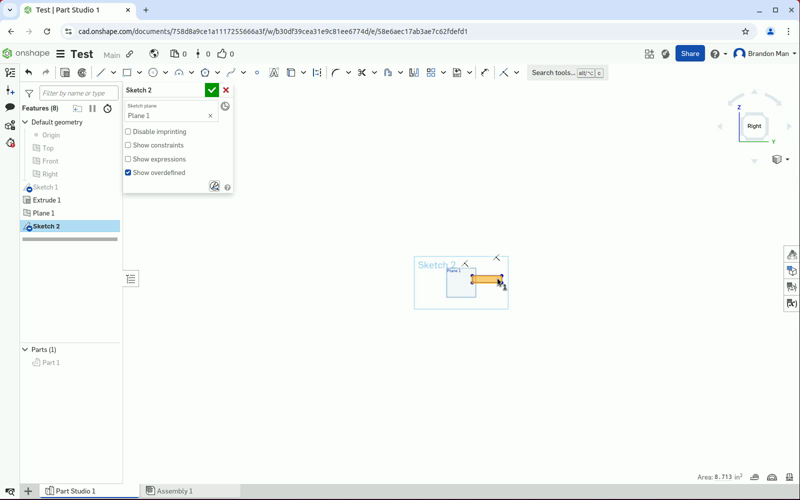
mouse_move(73, 352)
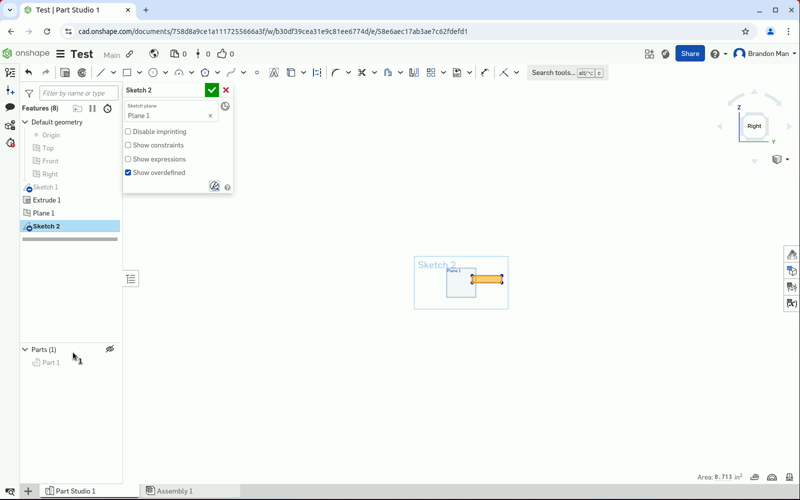
key(shift+y)
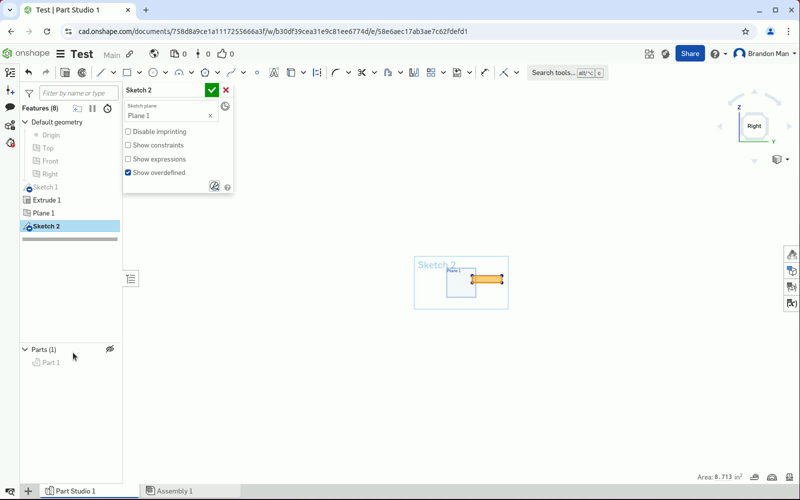
key(shift+e)
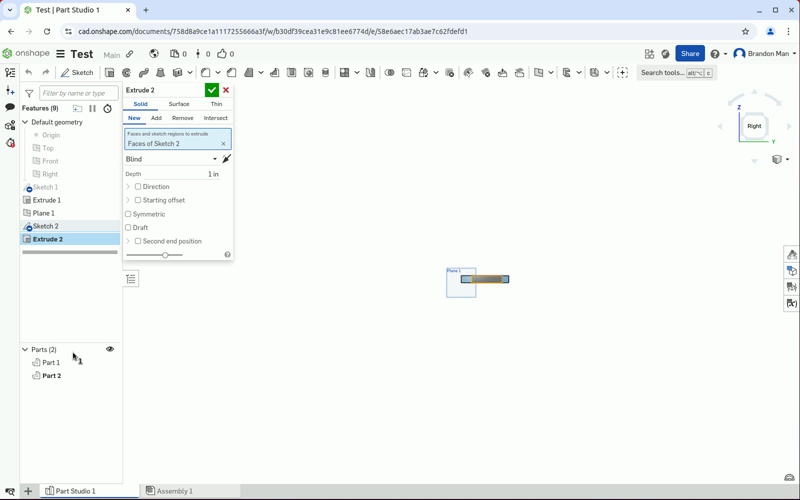
mouse_move(143, 106)
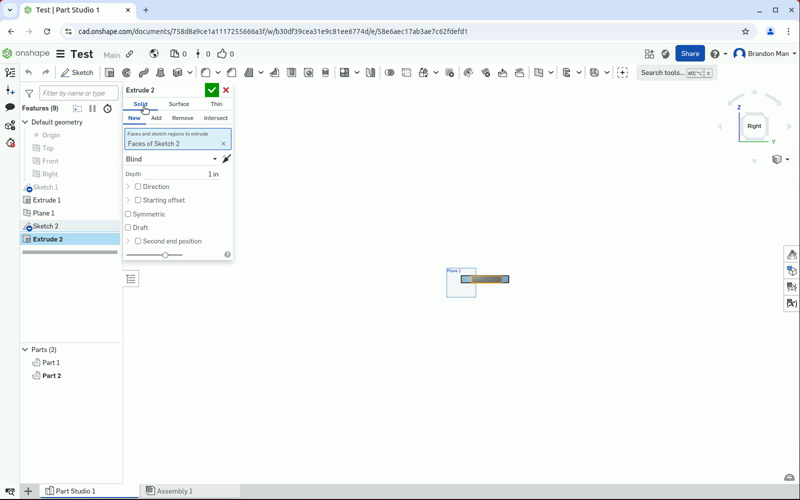
click(143, 106)
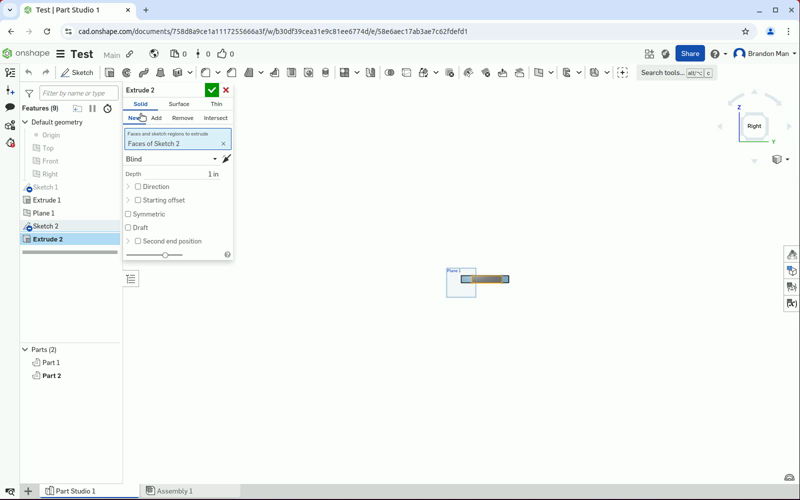
mouse_move(137, 120)
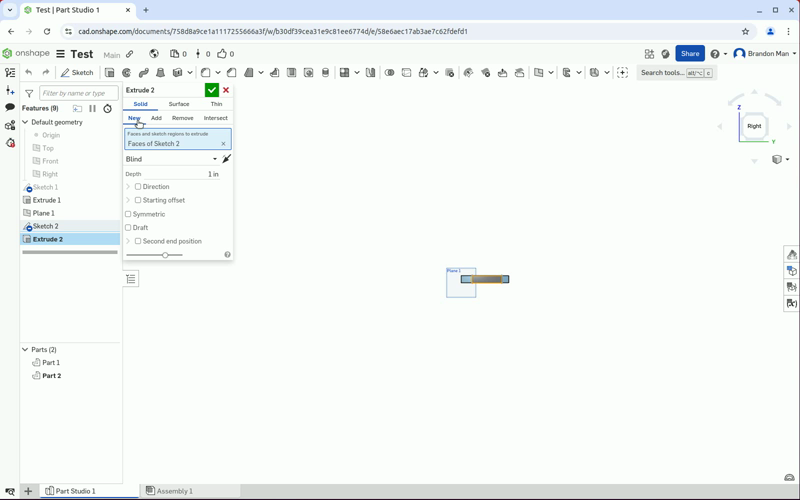
click(137, 120)
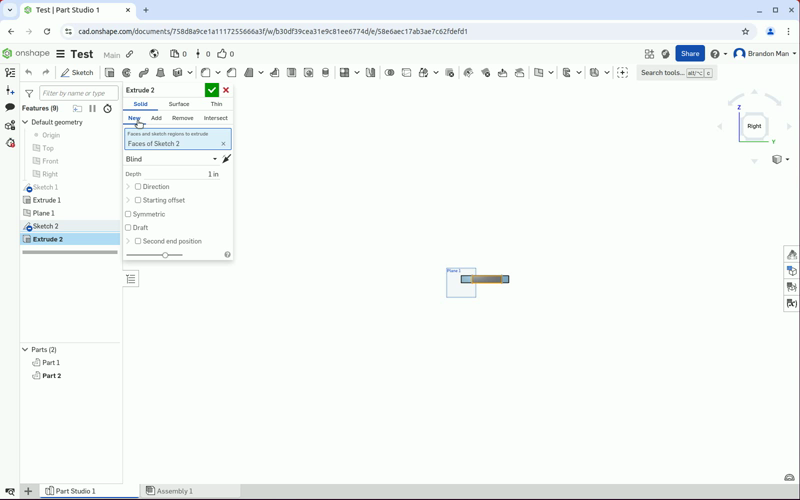
key(tab, 4)
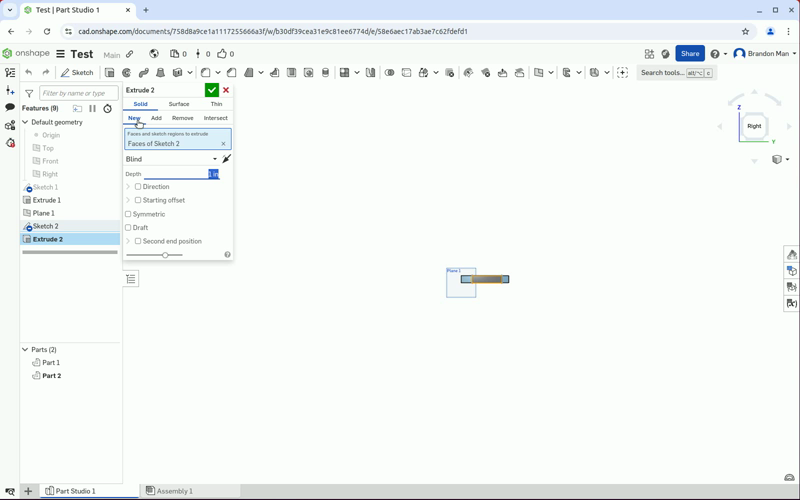
text(1.444)
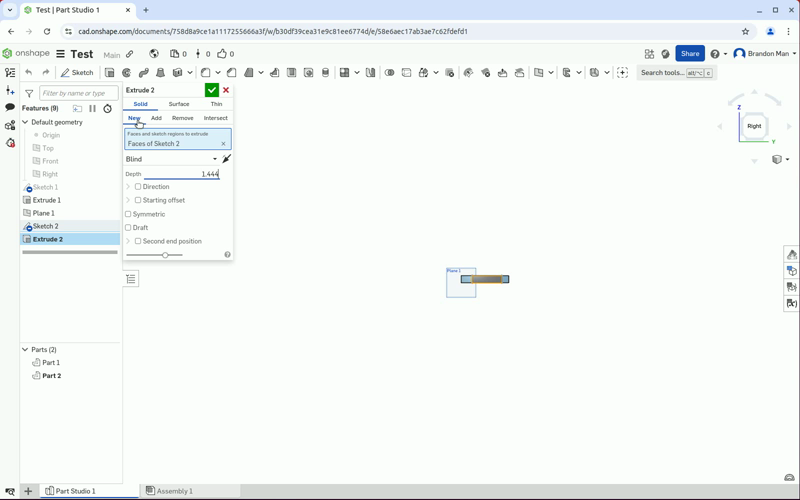
key(enter)
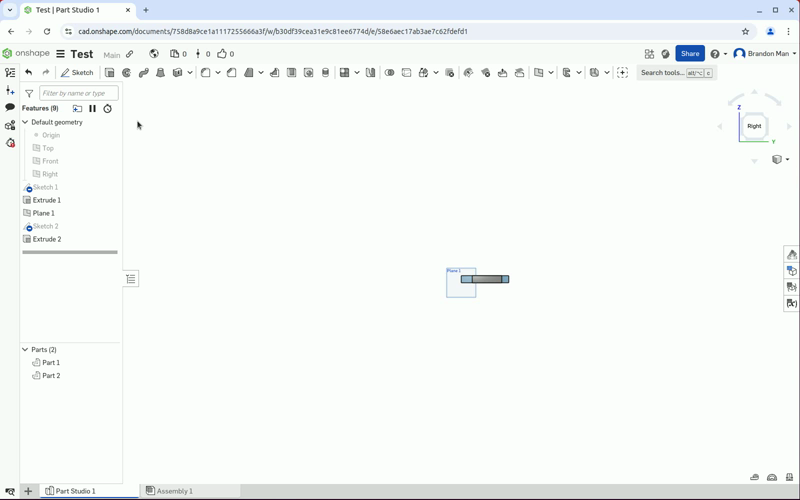
key(shift+h)
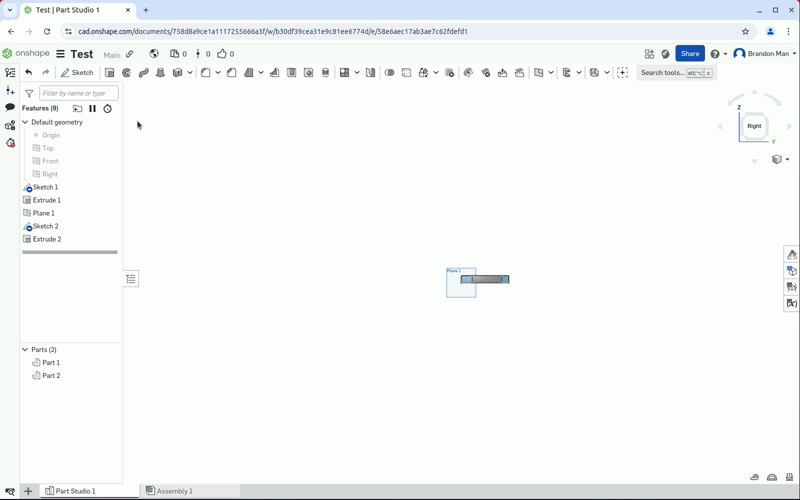
key(shift+h)
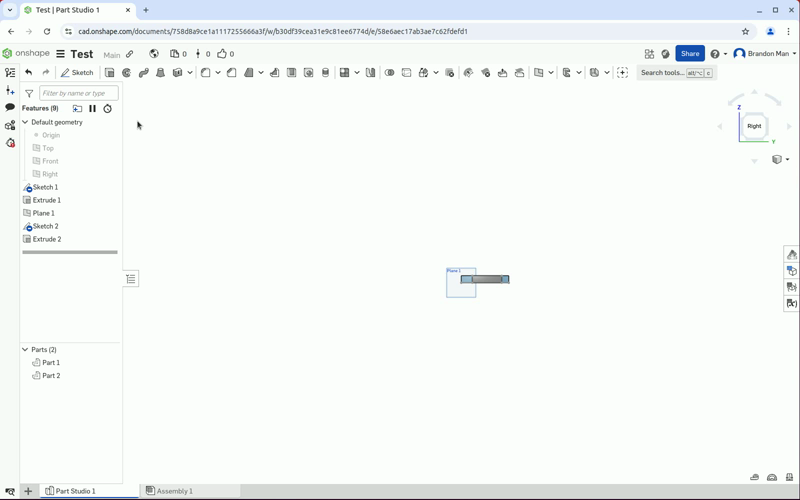
key(shift+7)
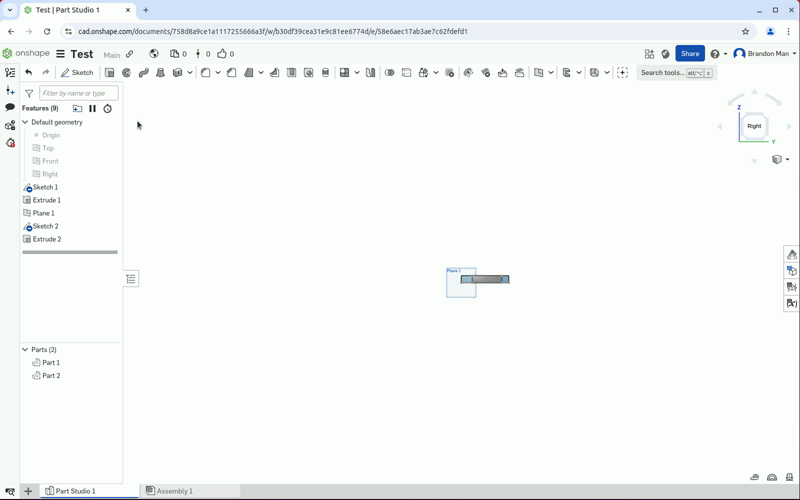
key(right, 2)
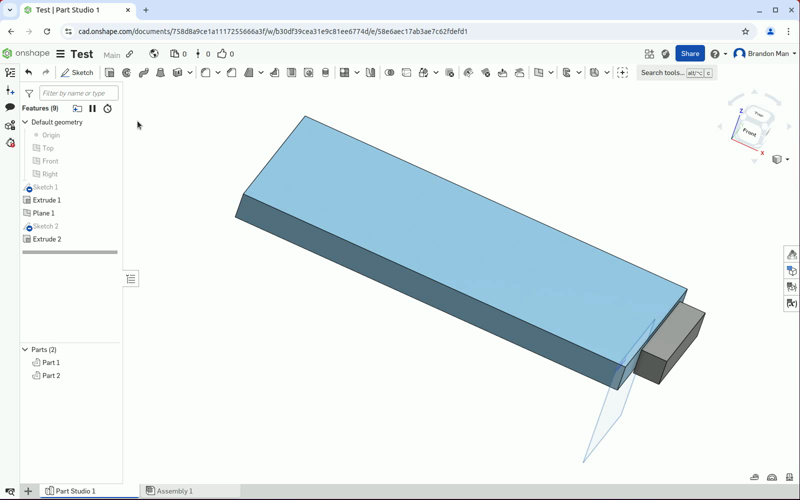
key(down, 2)
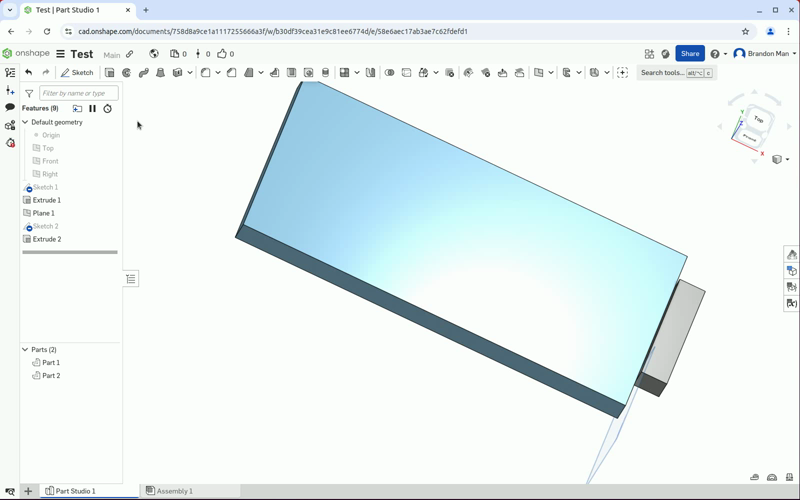
key(up, 2)
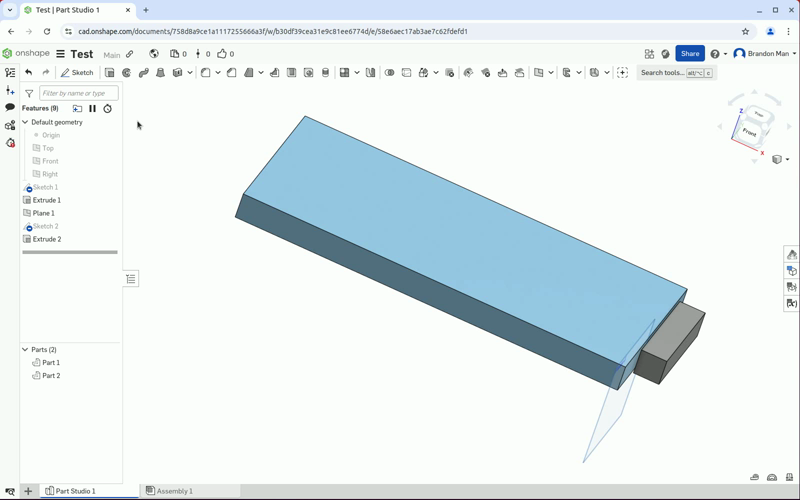
key(left, 2)
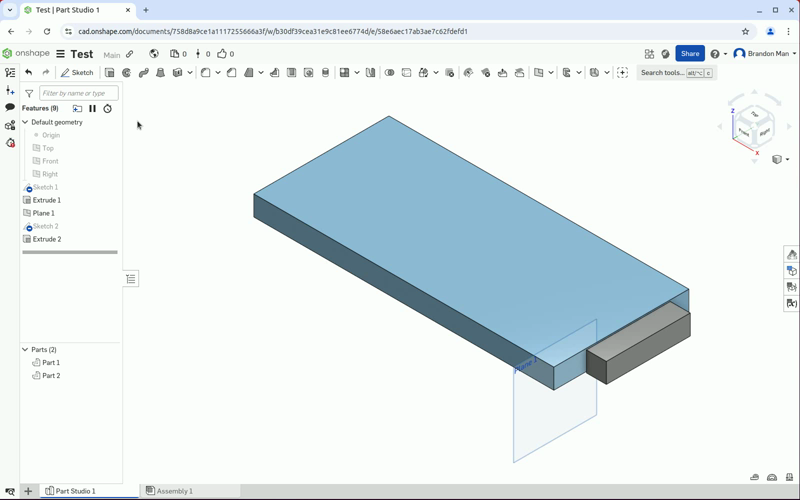
mouse_move(73, 189)
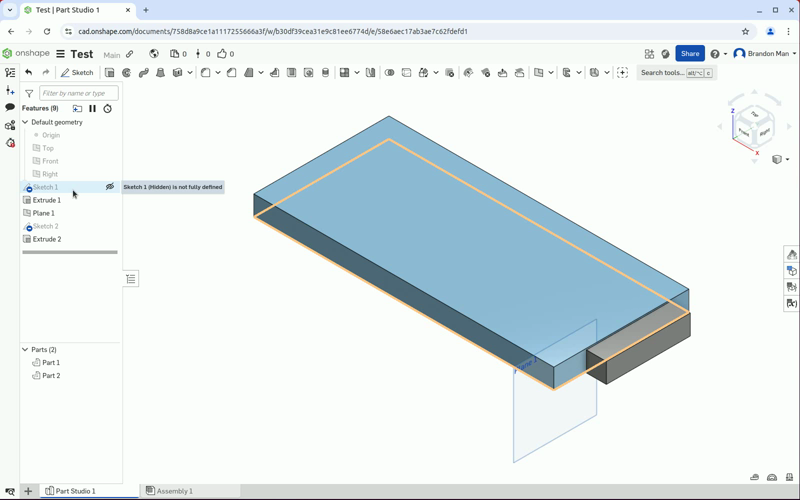
click(73, 189)